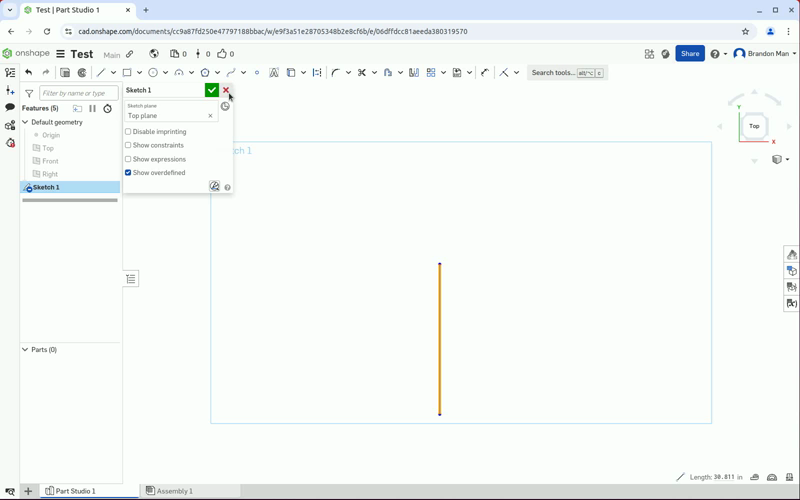
key(shift+h)
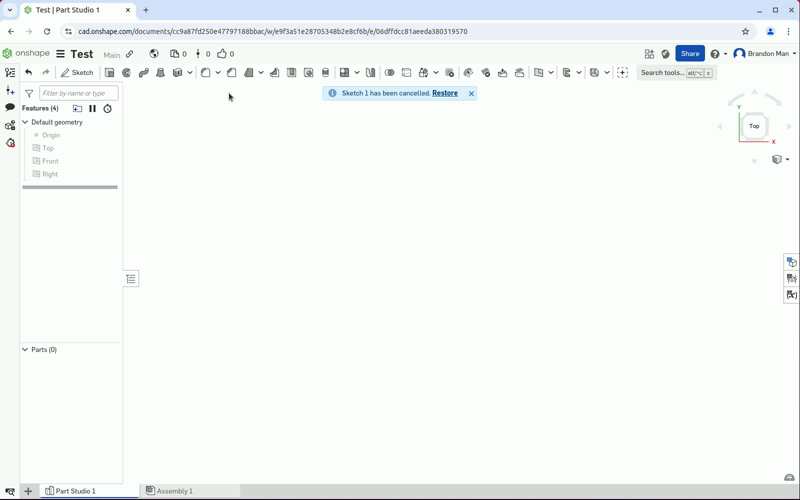
mouse_move(73, 352)
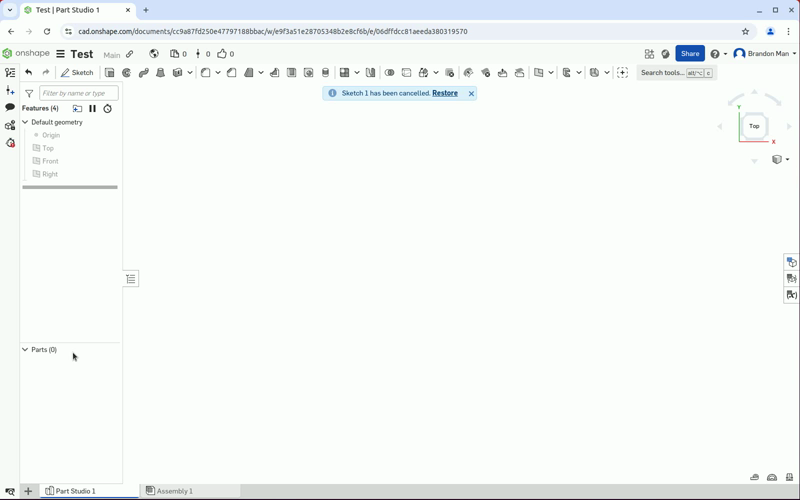
key(y)
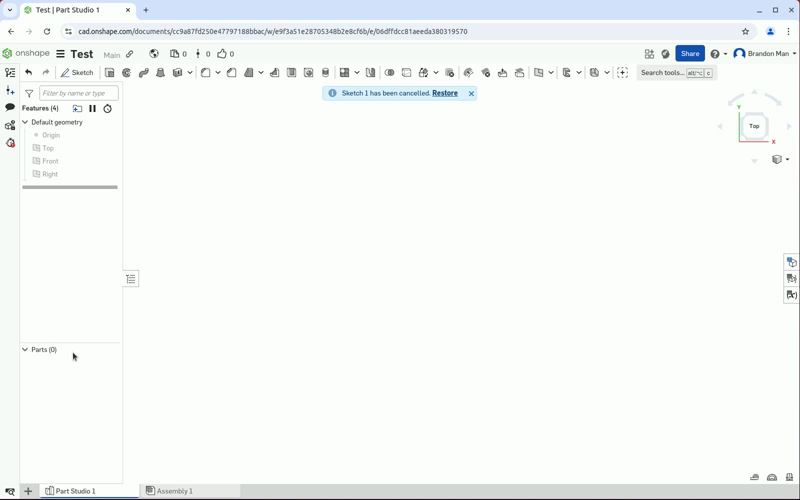
key(shift+p)
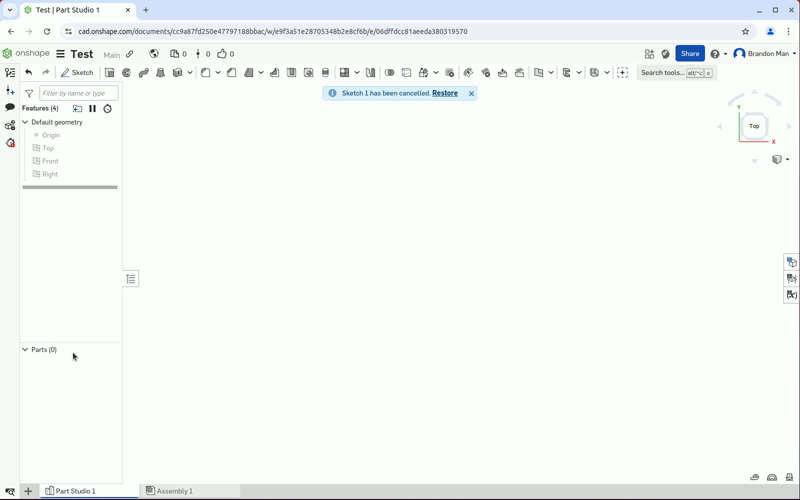
key(space)
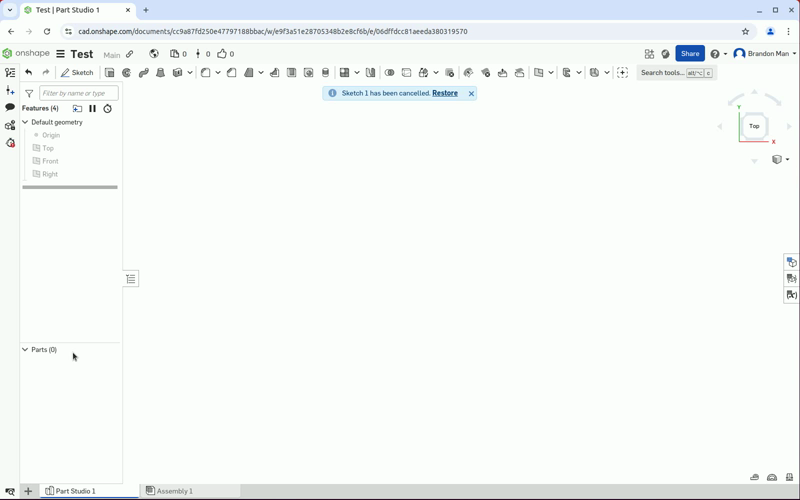
key_down(shift)
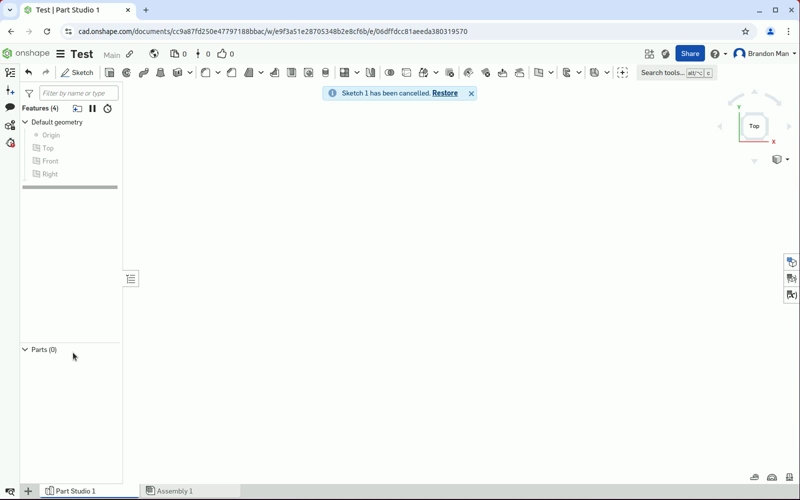
key(up)
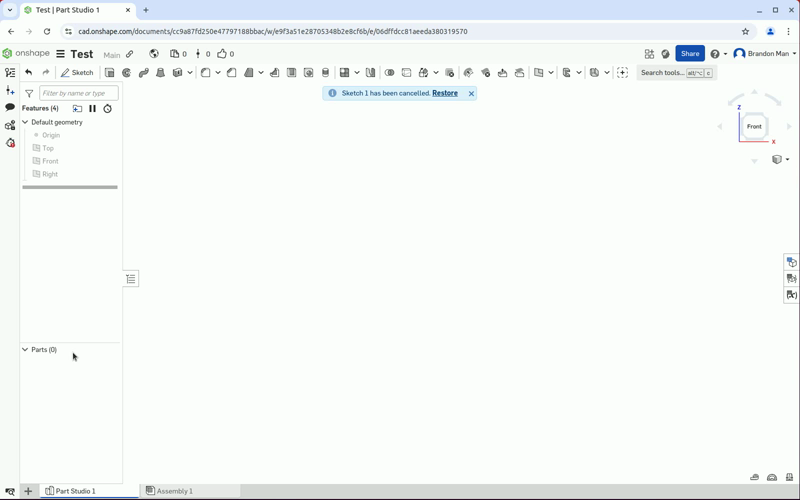
key_up(shift)
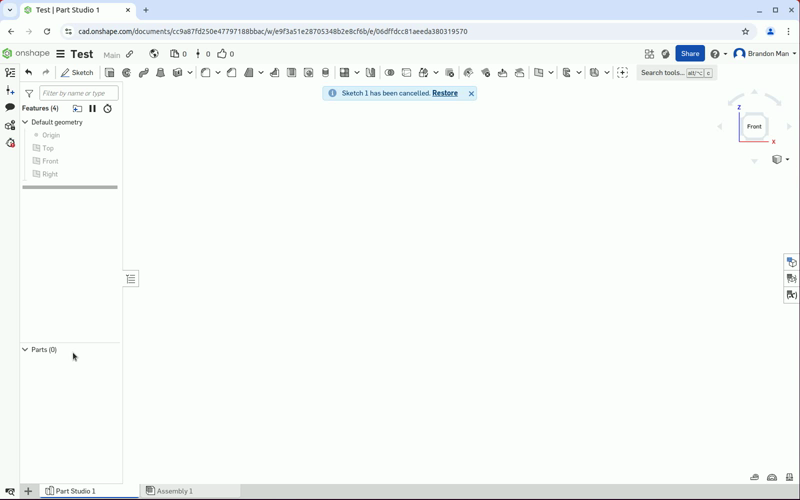
mouse_move(73, 352)
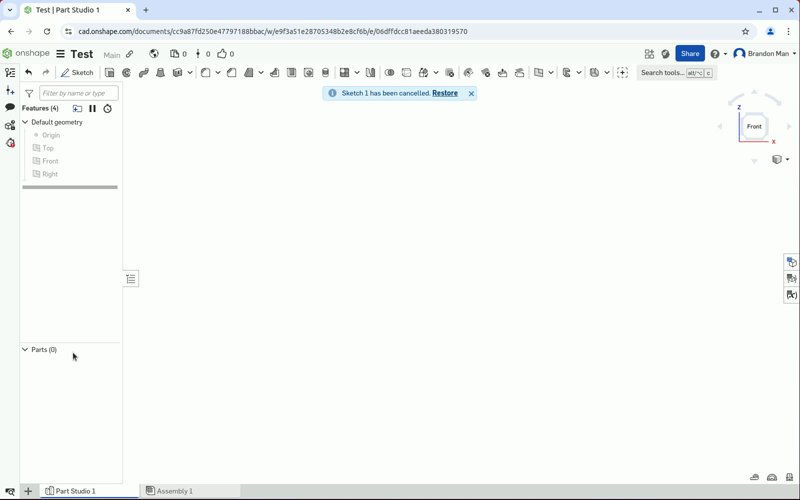
key(shift+y)
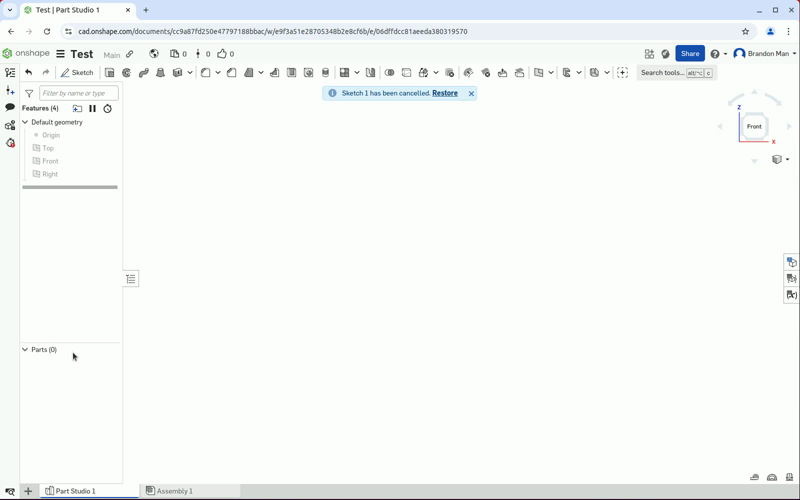
key(shift+s)
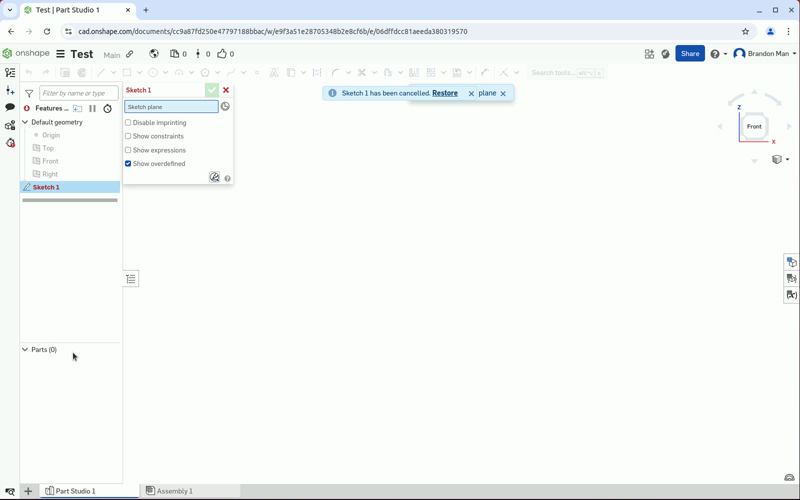
mouse_move(73, 163)
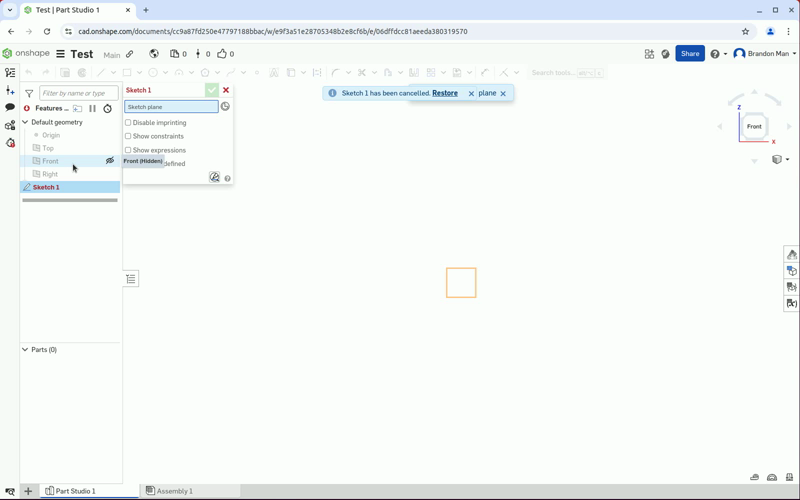
click(73, 163)
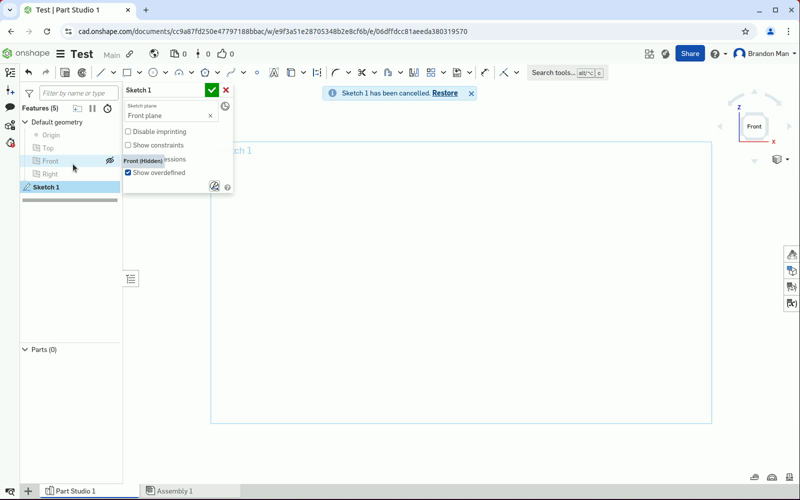
mouse_move(73, 352)
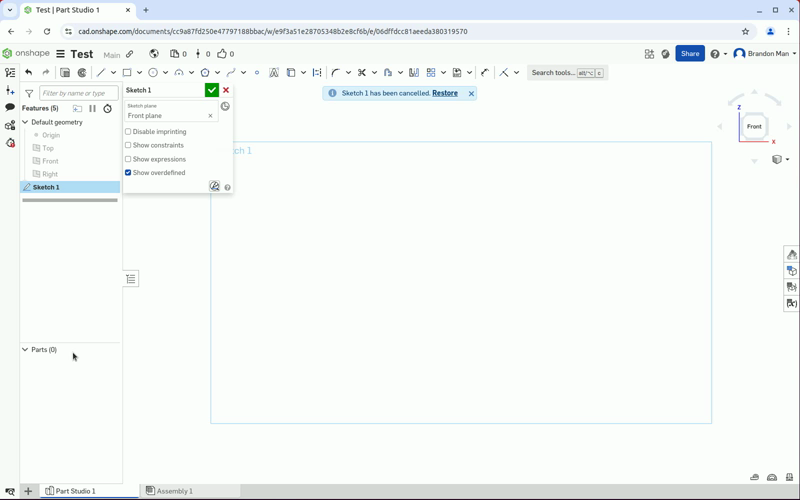
key(y)
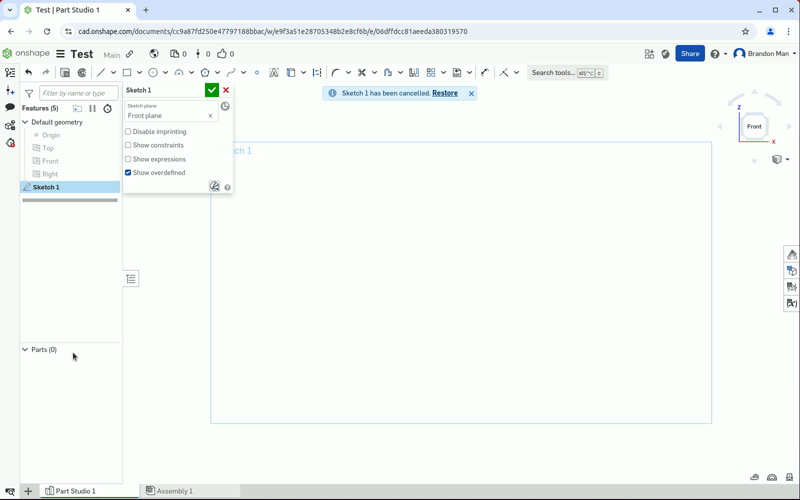
key(l)
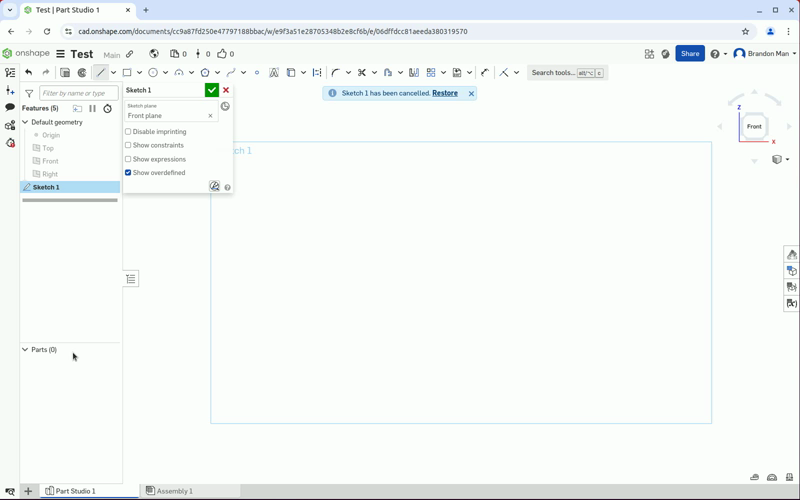
key_down(shift)
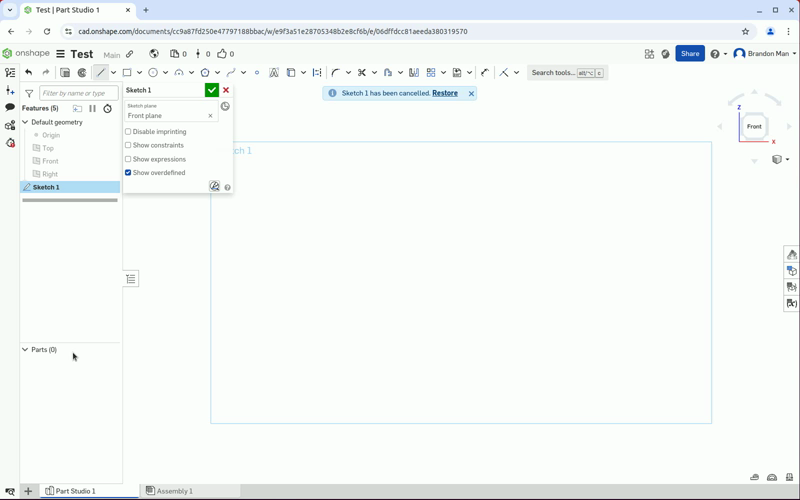
mouse_move(437, 291)
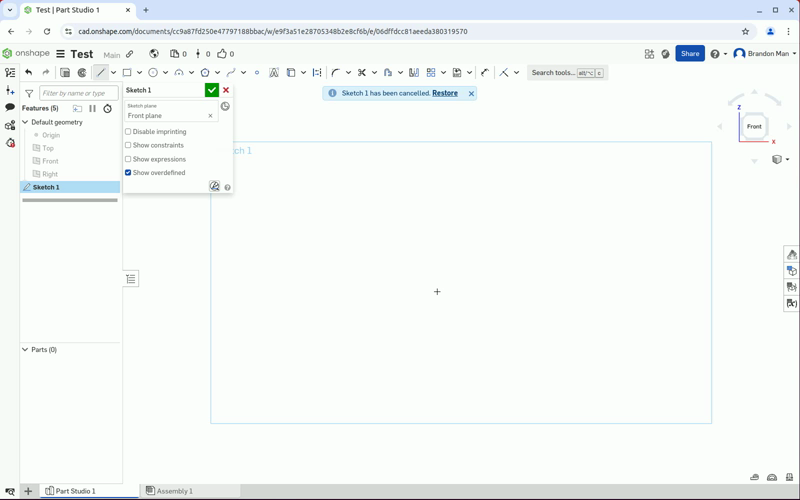
click(437, 291)
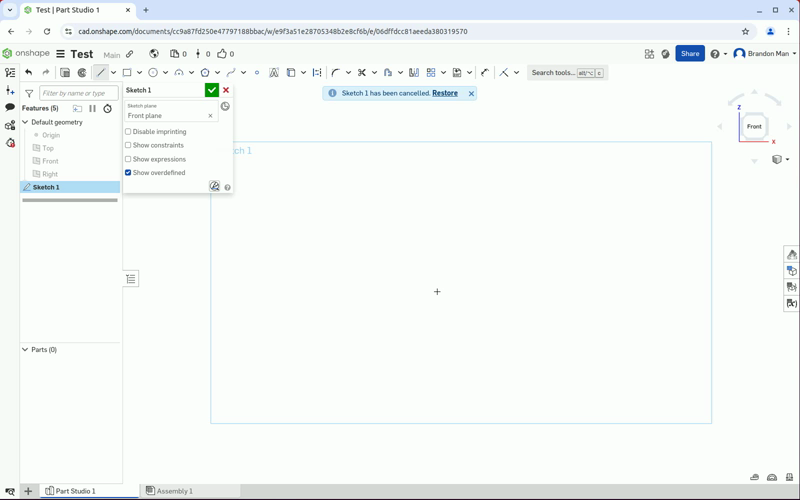
key_up(shift)
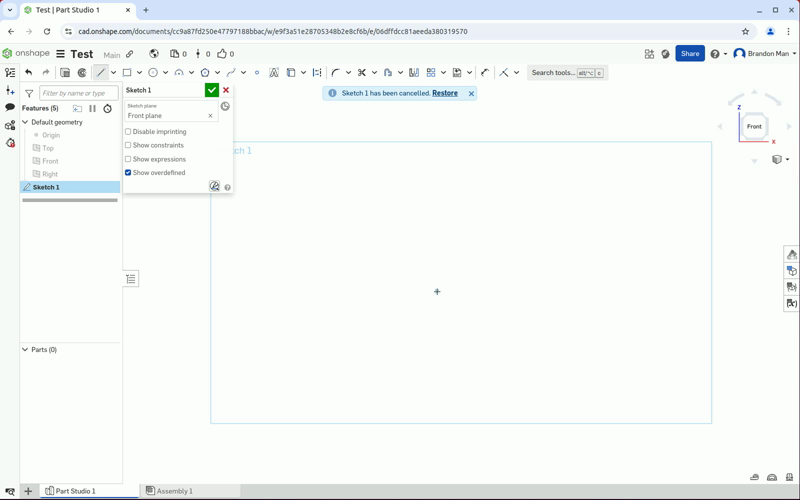
key_down(shift)
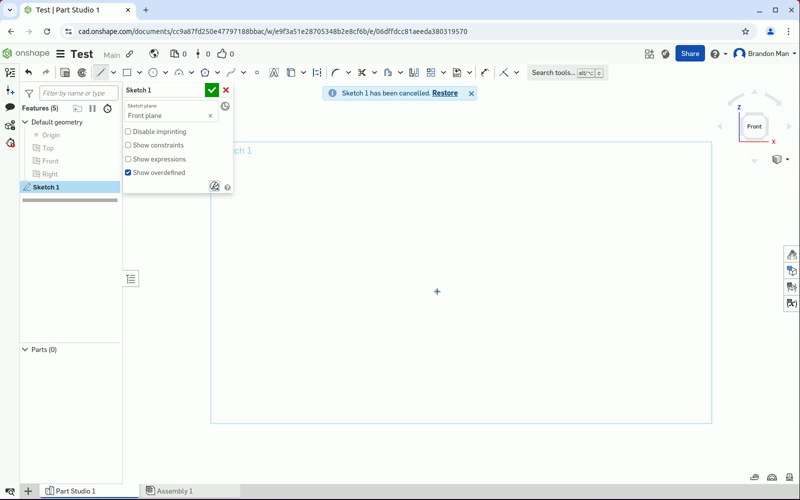
mouse_move(528, 291)
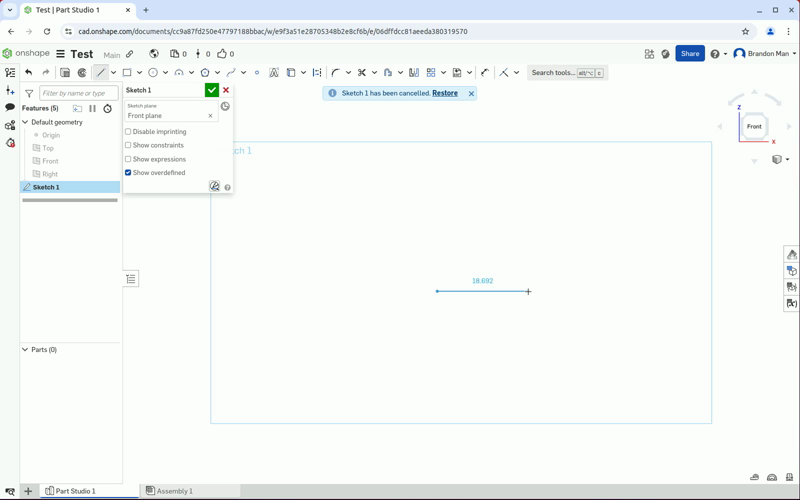
click(528, 291)
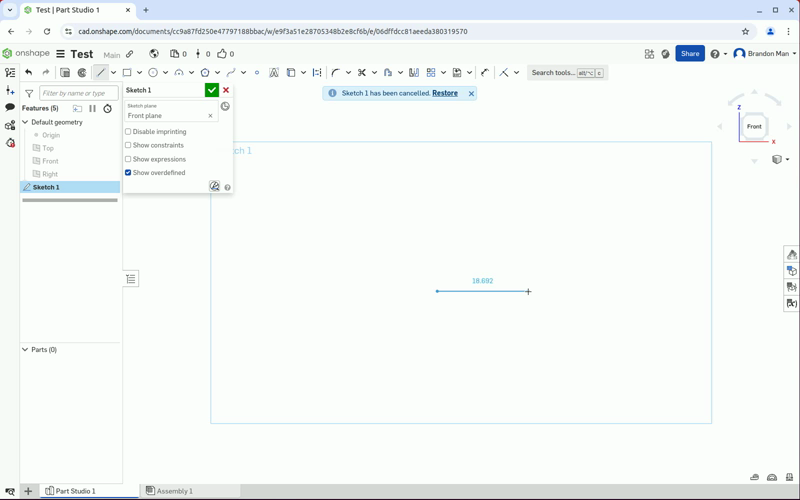
key_up(shift)
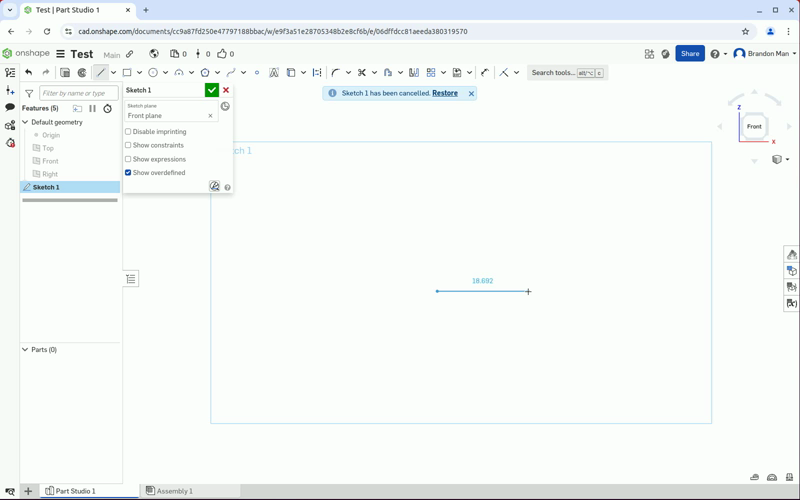
key_down(shift)
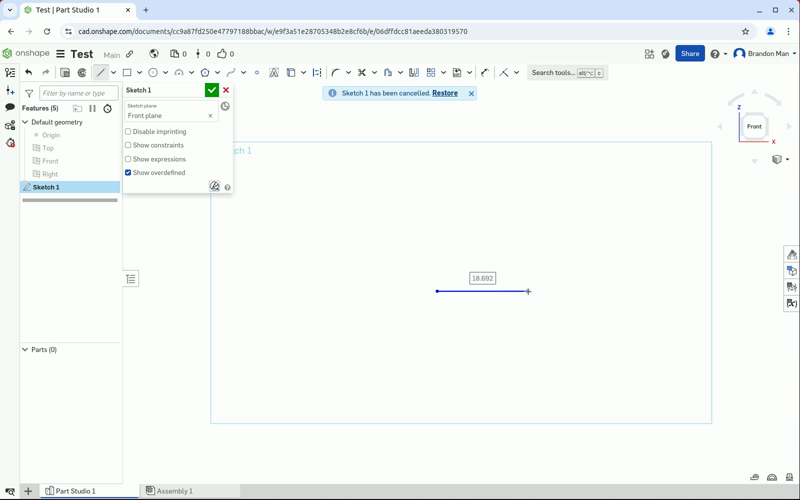
mouse_move(558, 291)
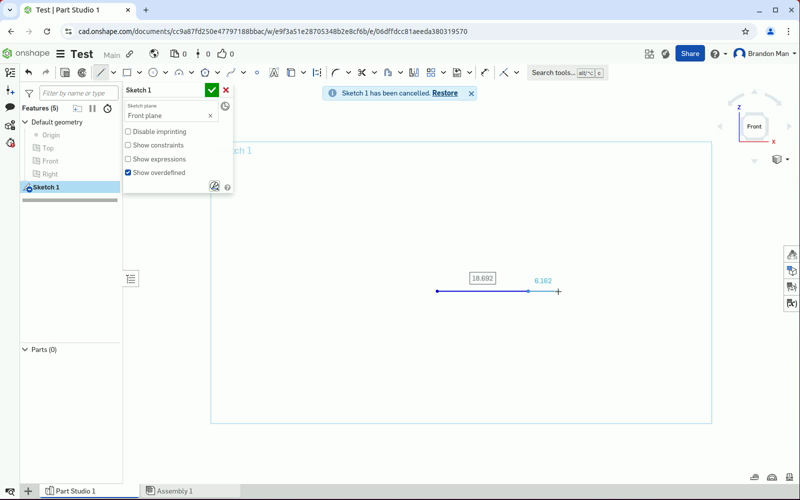
mouse_move(528, 242)
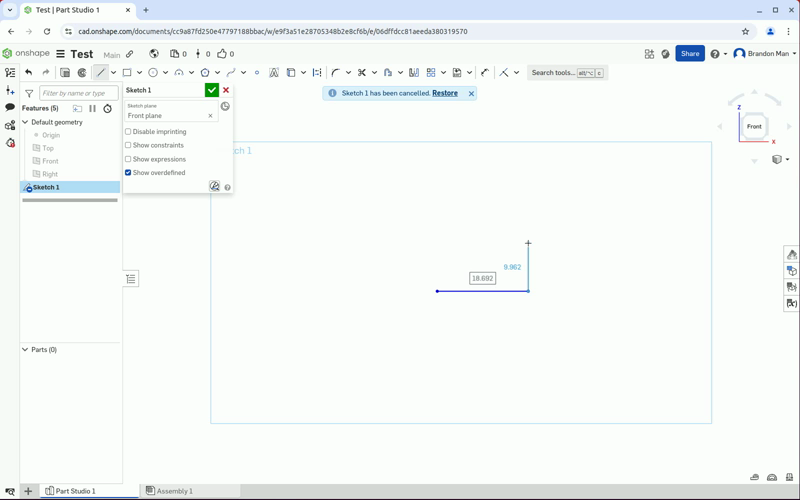
click(528, 242)
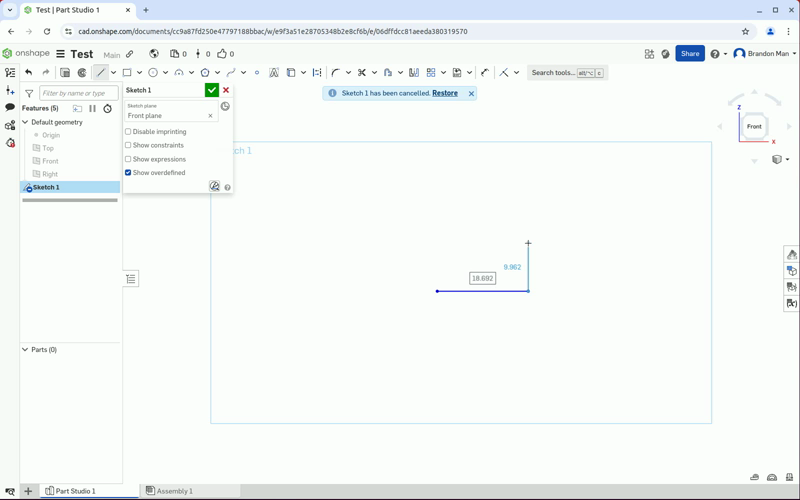
key_up(shift)
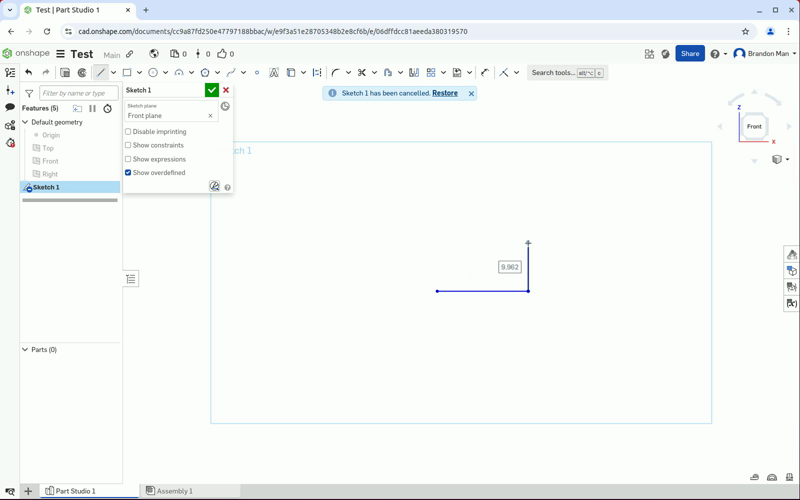
key_down(shift)
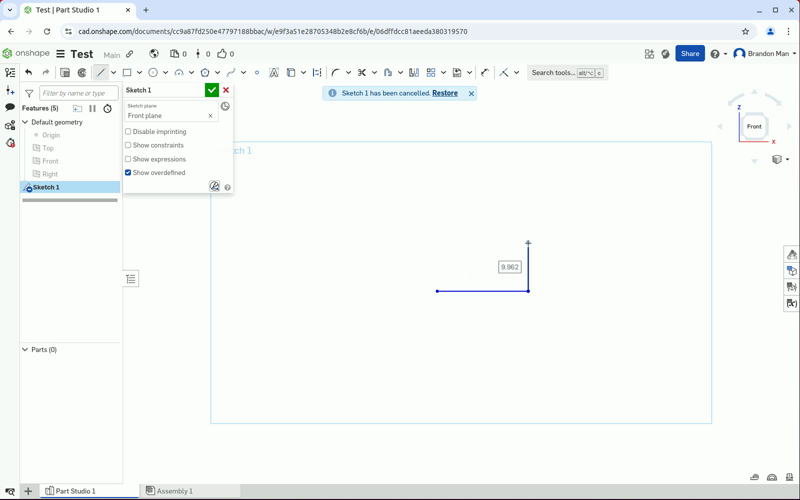
mouse_move(558, 242)
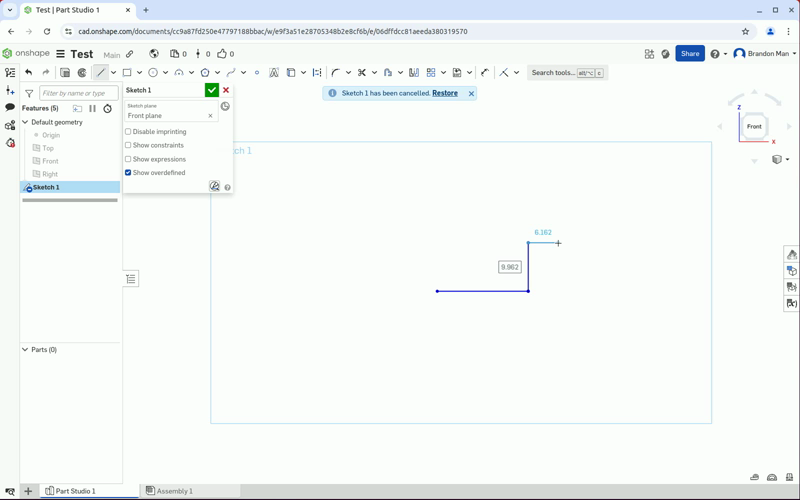
mouse_move(506, 242)
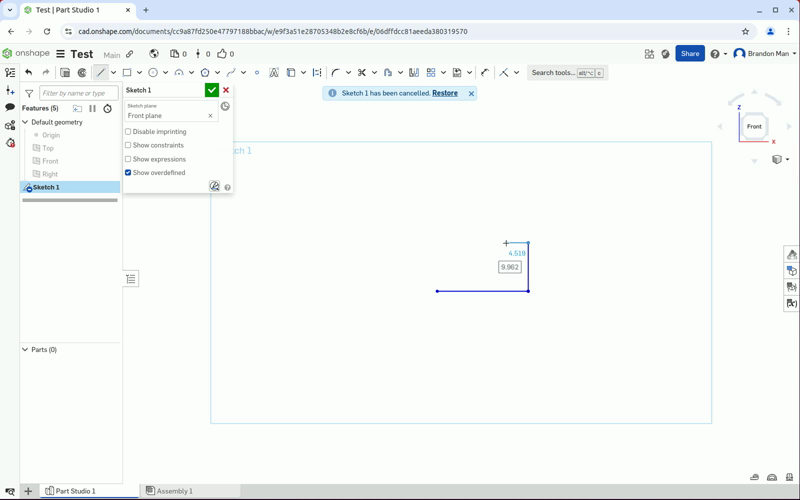
click(506, 242)
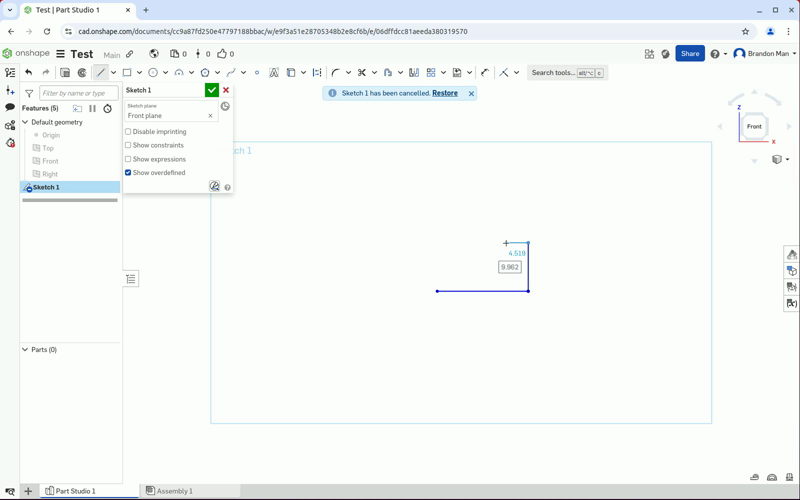
key_up(shift)
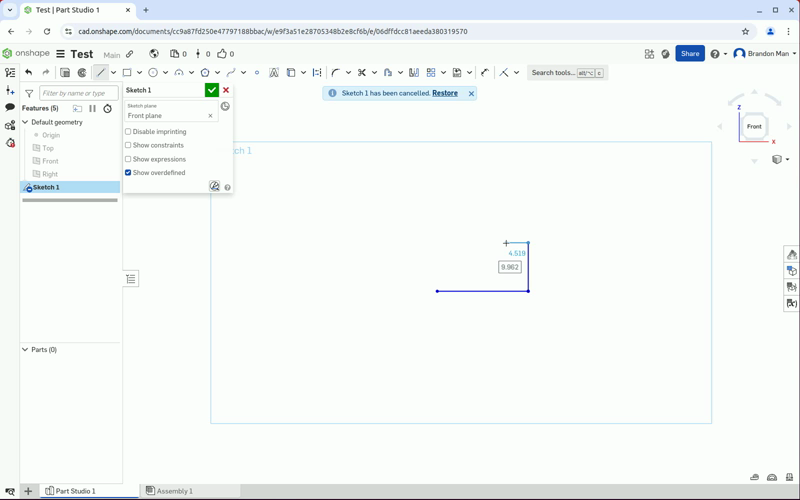
key_down(shift)
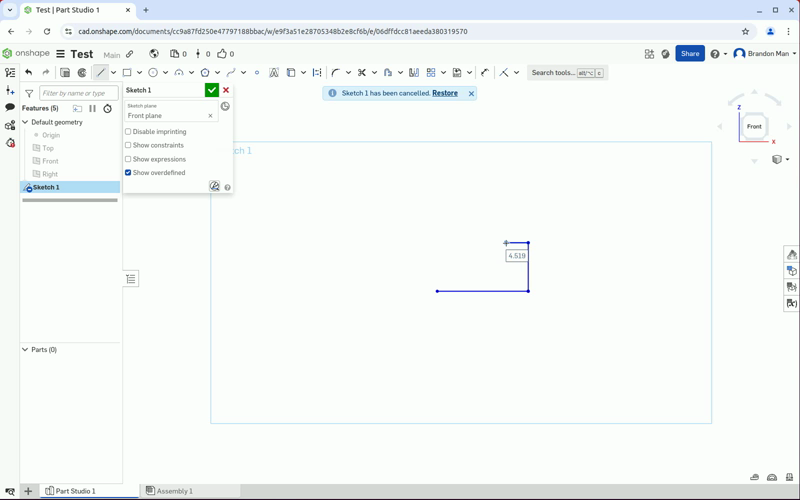
mouse_move(536, 242)
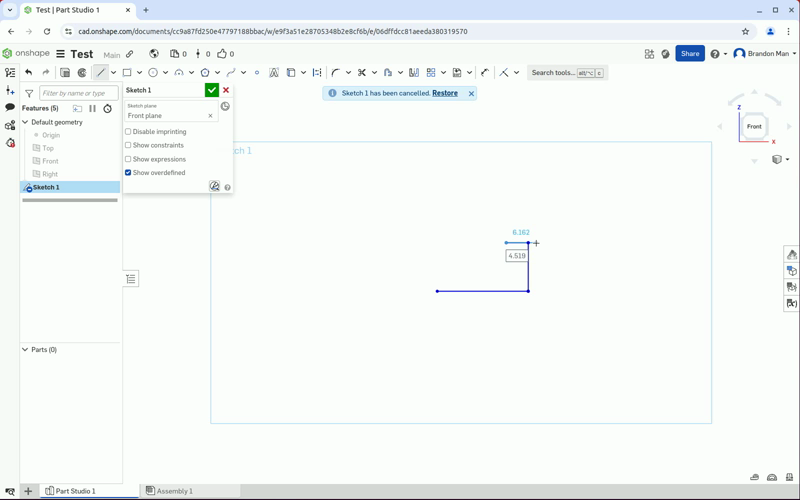
mouse_move(489, 242)
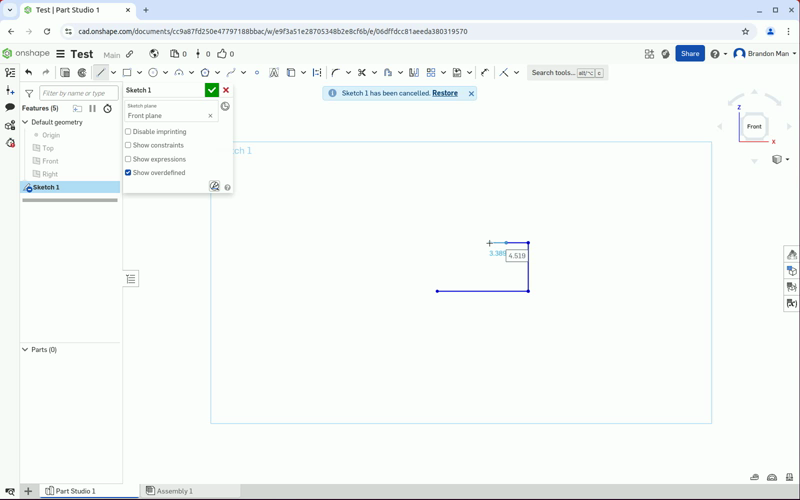
click(489, 242)
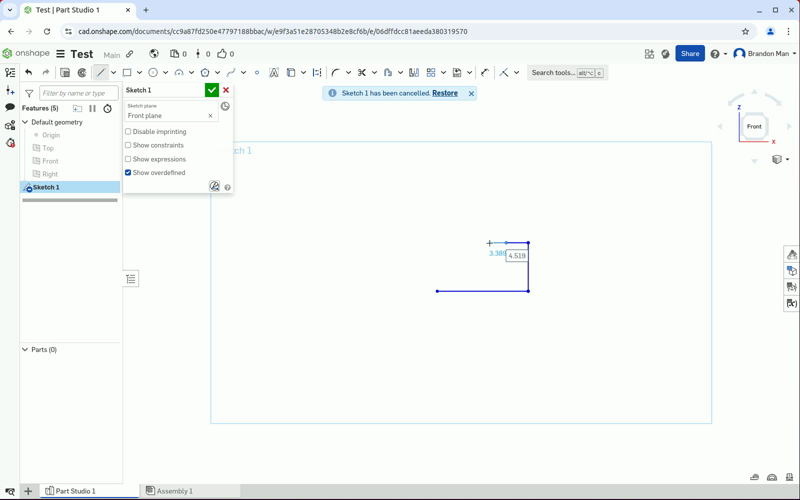
key_up(shift)
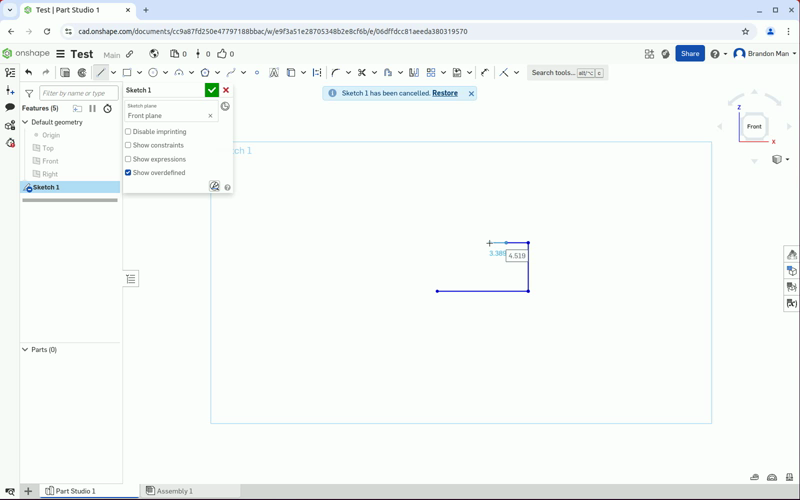
key_down(shift)
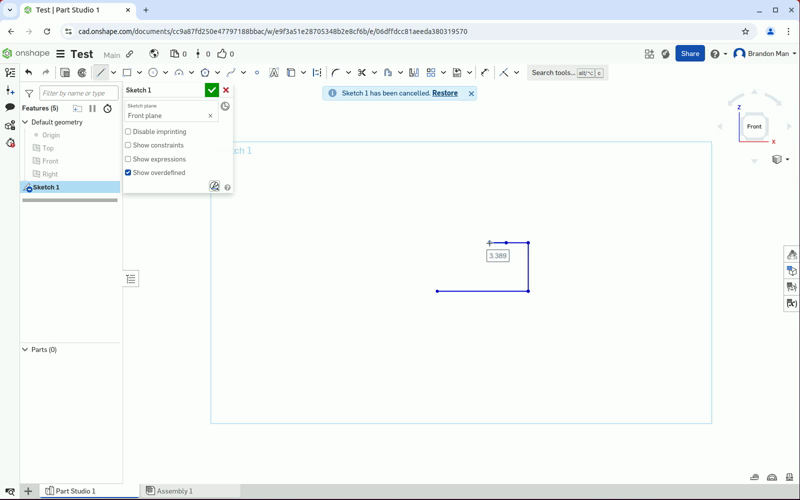
mouse_move(519, 242)
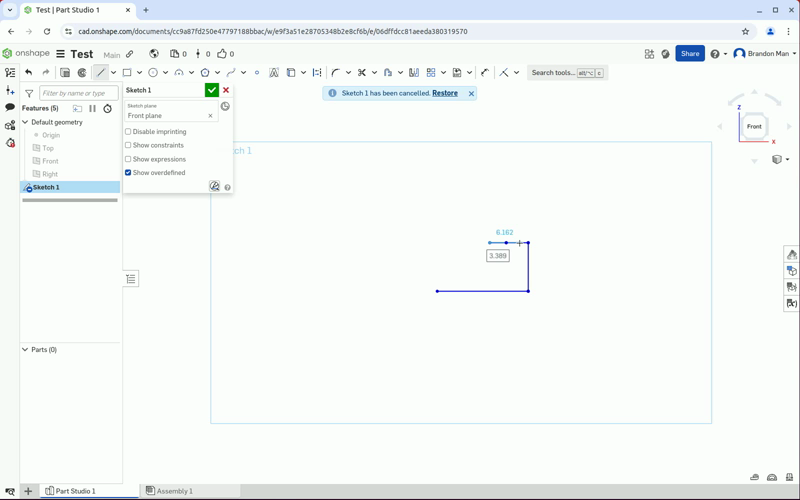
mouse_move(437, 242)
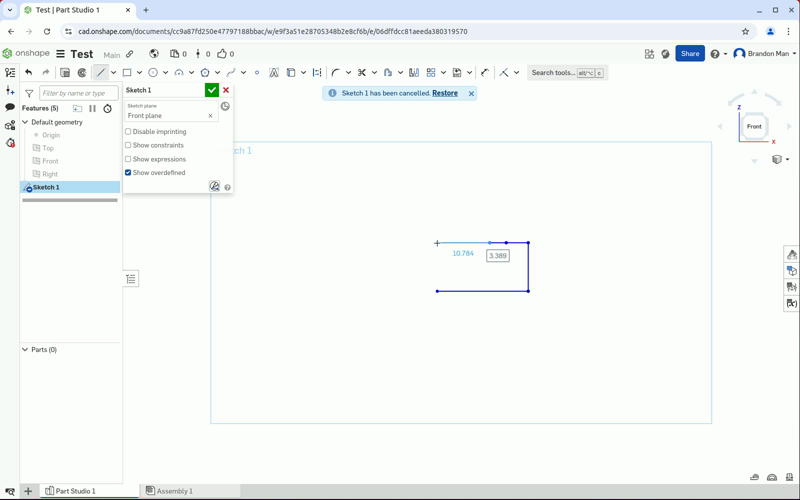
click(437, 242)
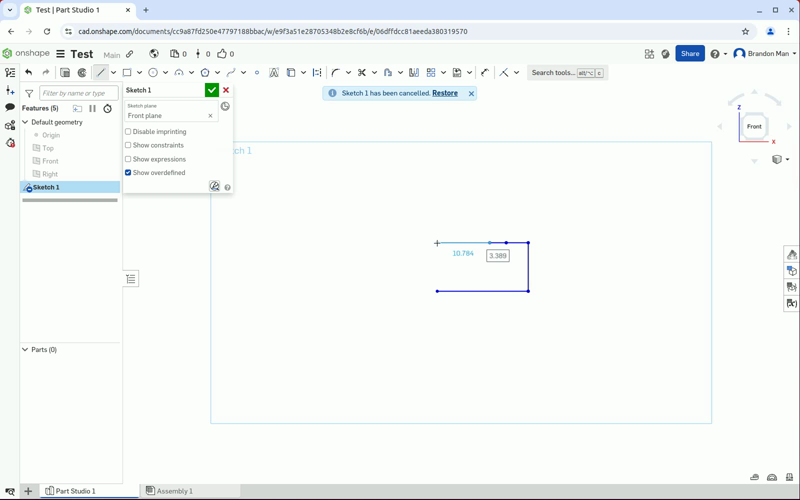
key_up(shift)
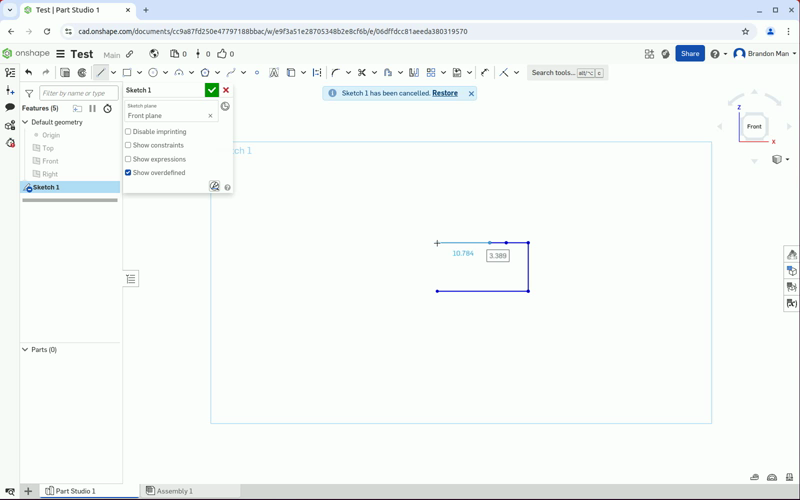
mouse_move(467, 242)
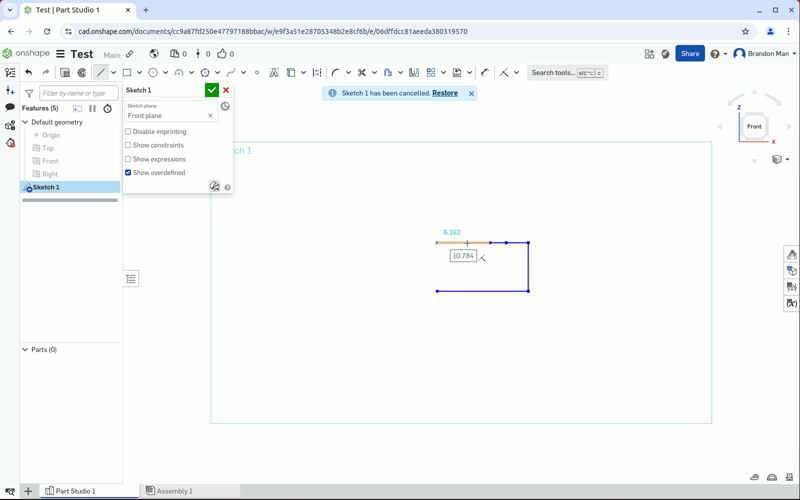
key_down(shift)
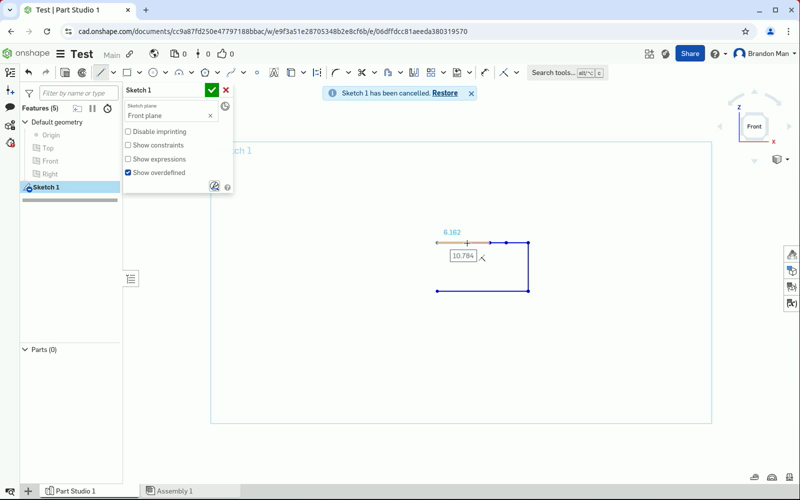
mouse_move(437, 291)
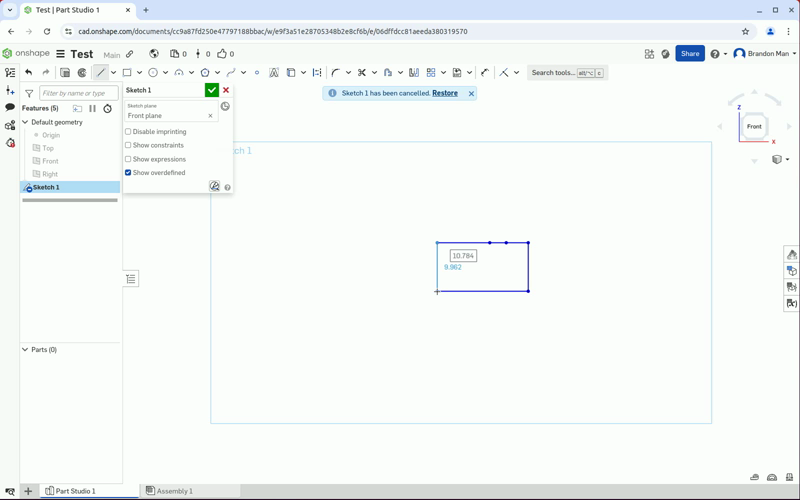
key_up(shift)
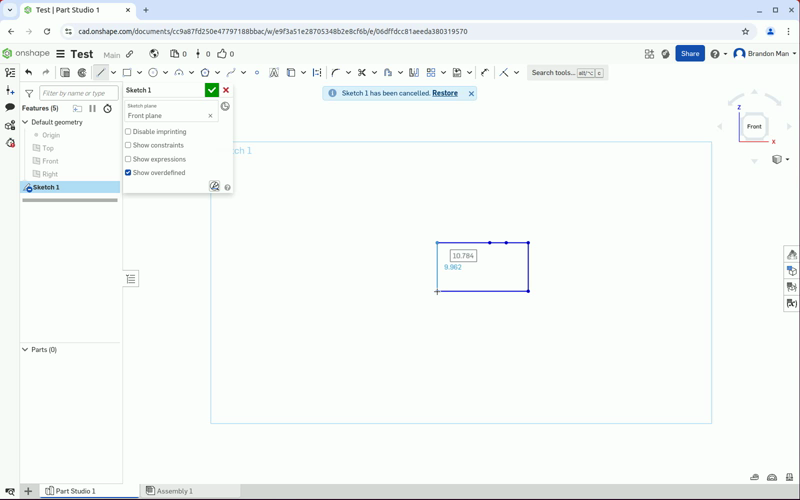
click(437, 291)
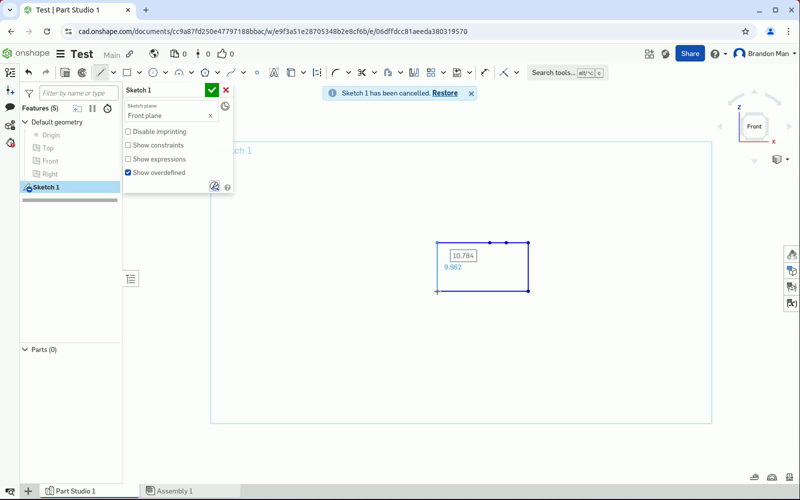
key(esc)
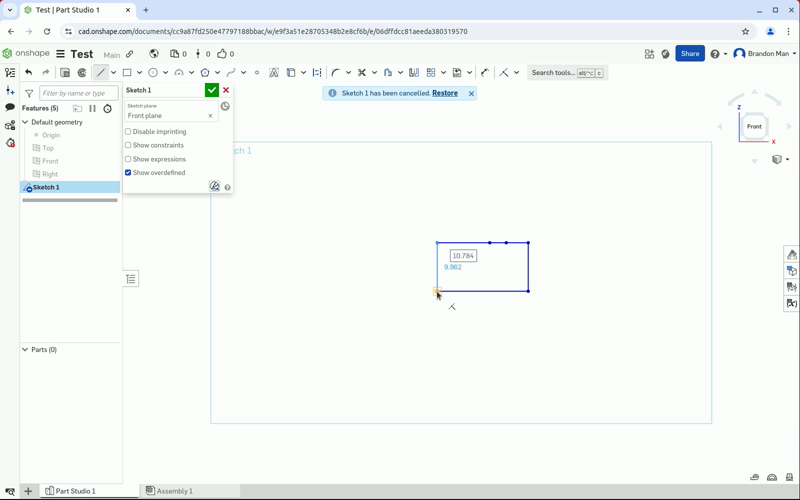
mouse_move(456, 270)
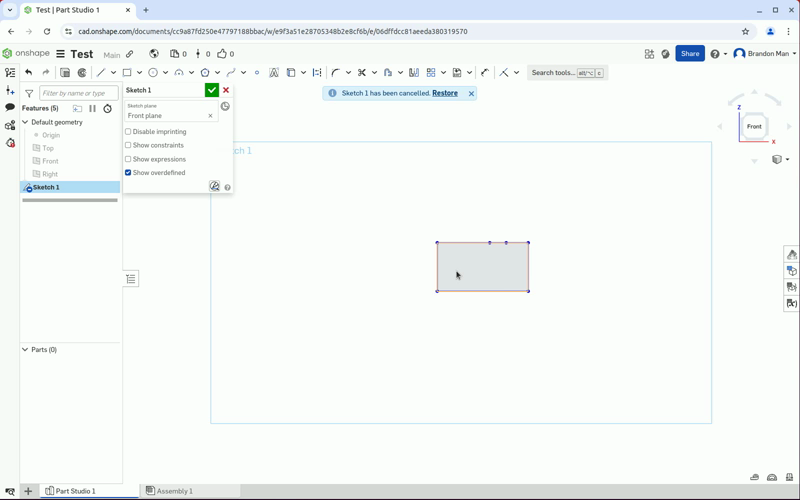
click(456, 270)
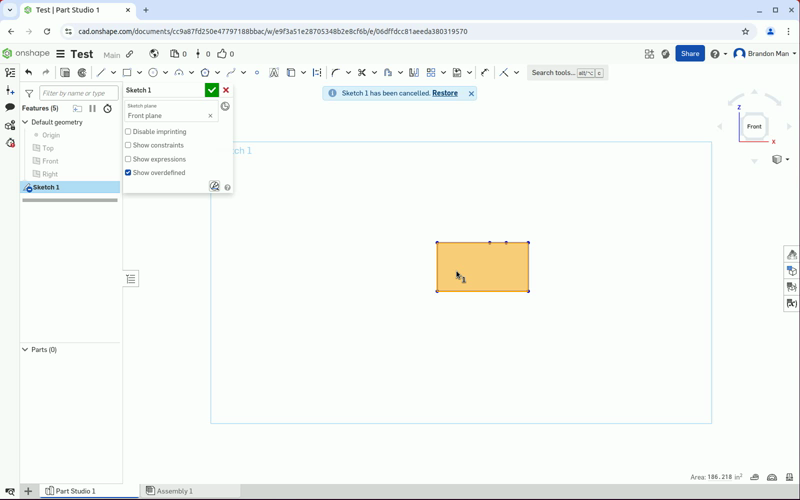
mouse_move(73, 352)
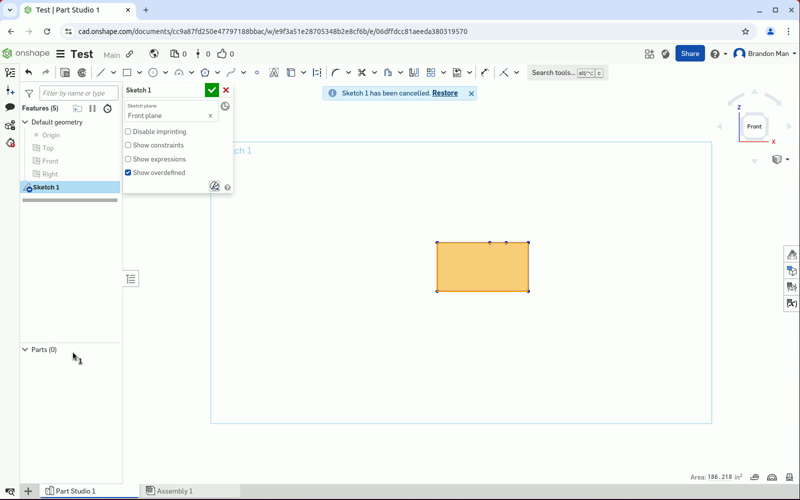
key(shift+y)
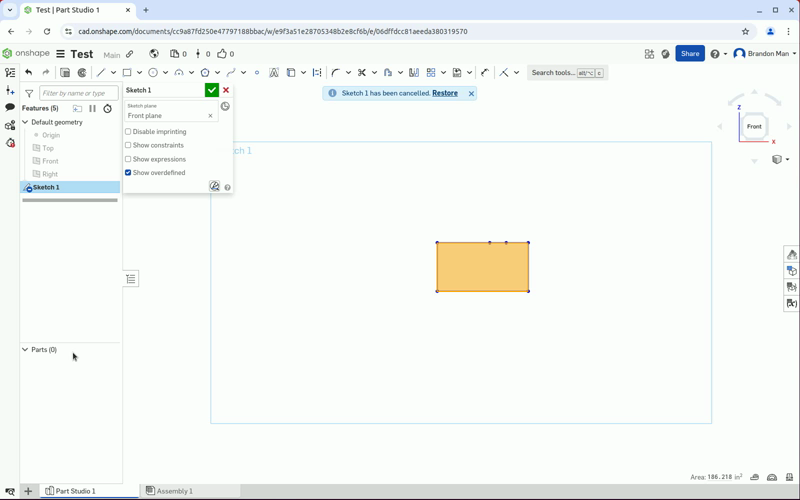
key(shift+e)
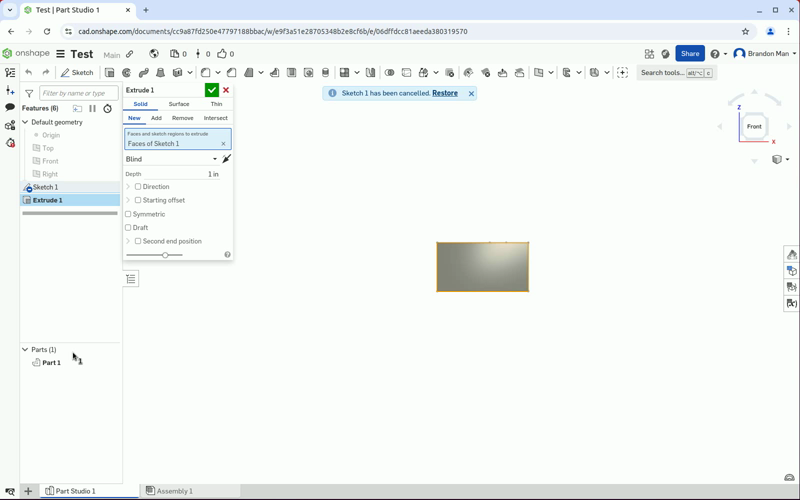
mouse_move(143, 106)
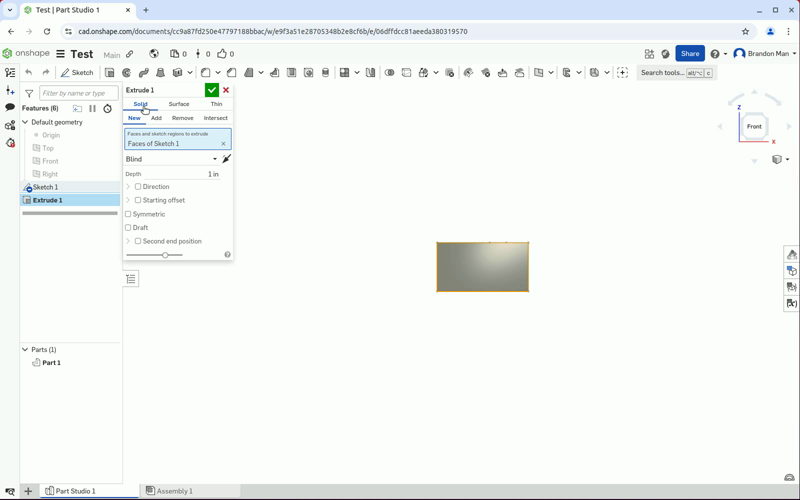
click(143, 106)
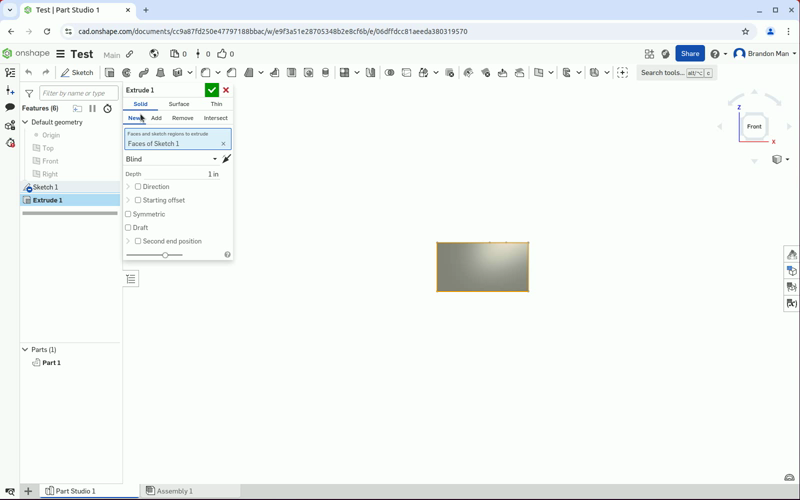
mouse_move(137, 120)
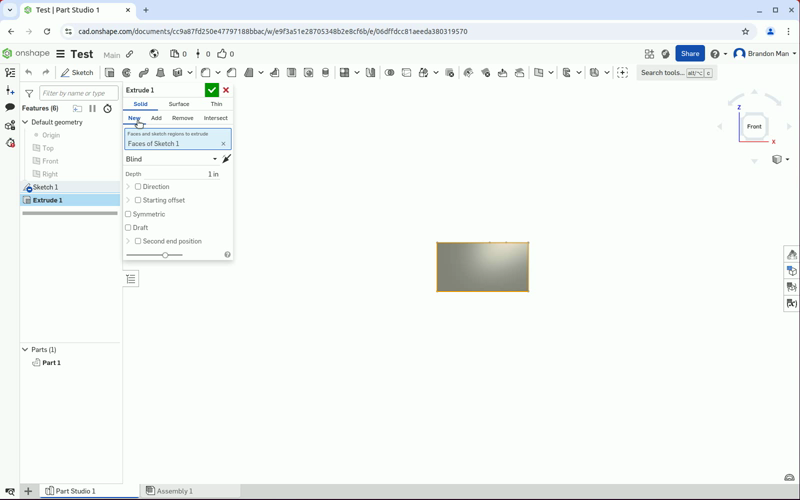
click(137, 120)
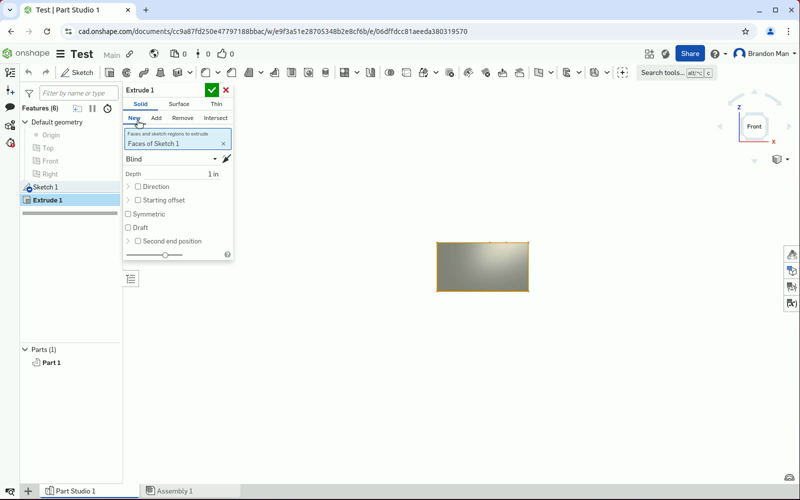
key(tab, 4)
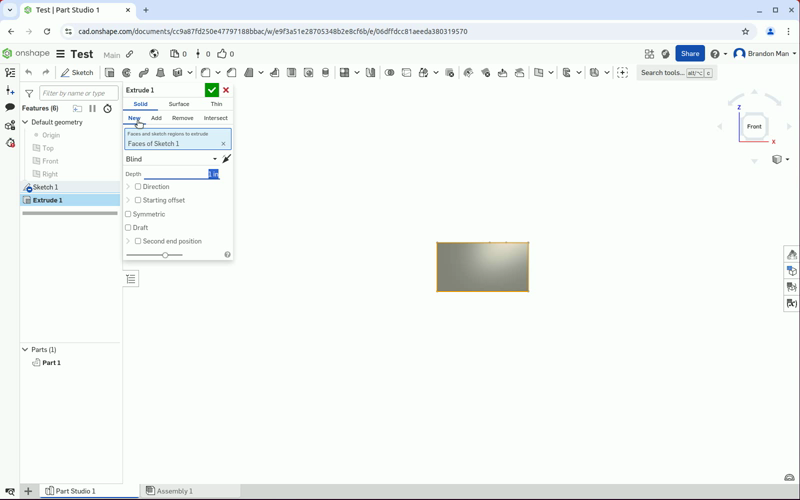
text(-23.108)
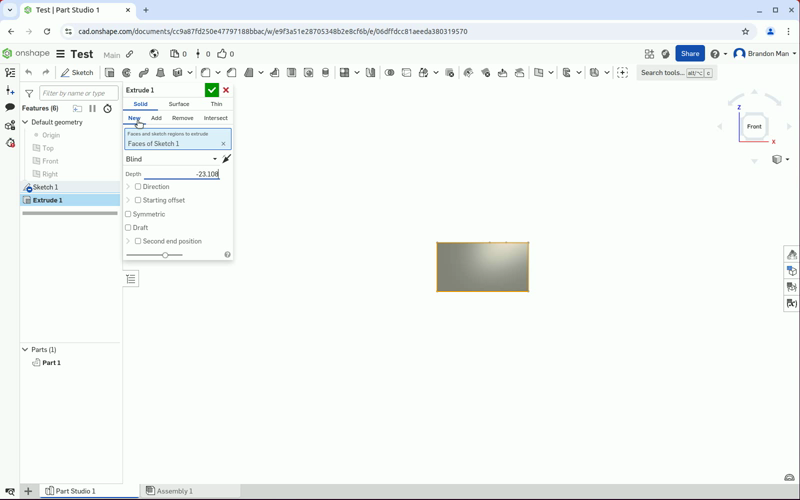
key(tab, 3)
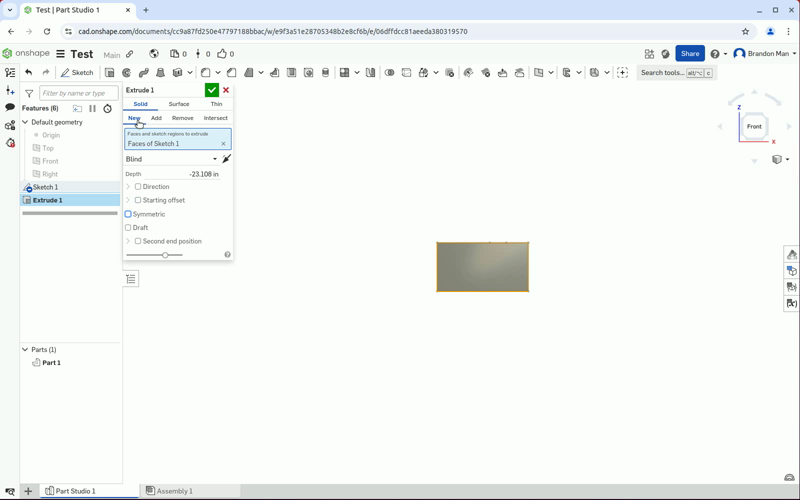
key(tab, 2)
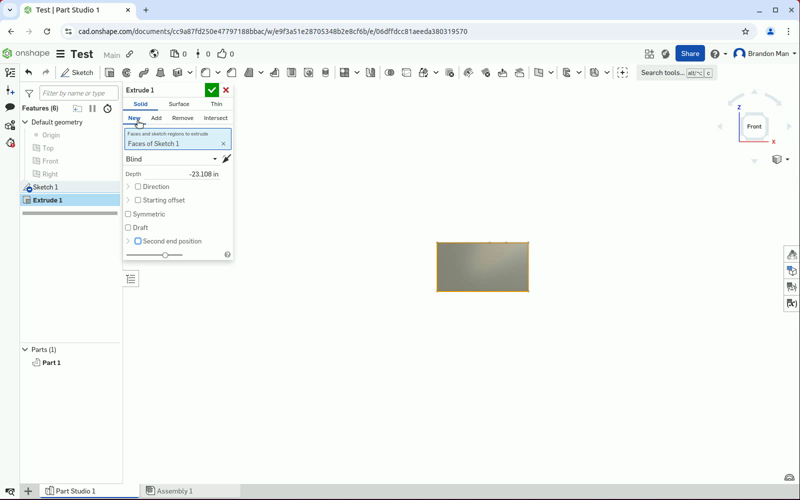
key(space)
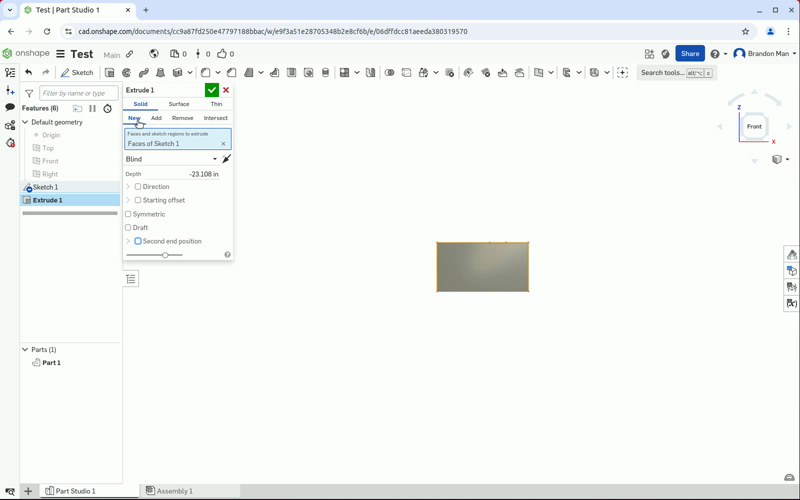
key(tab, 3)
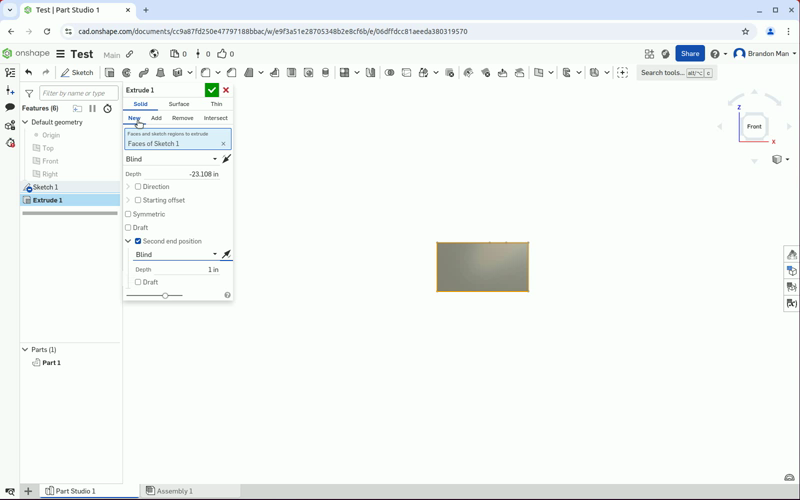
text(16.368)
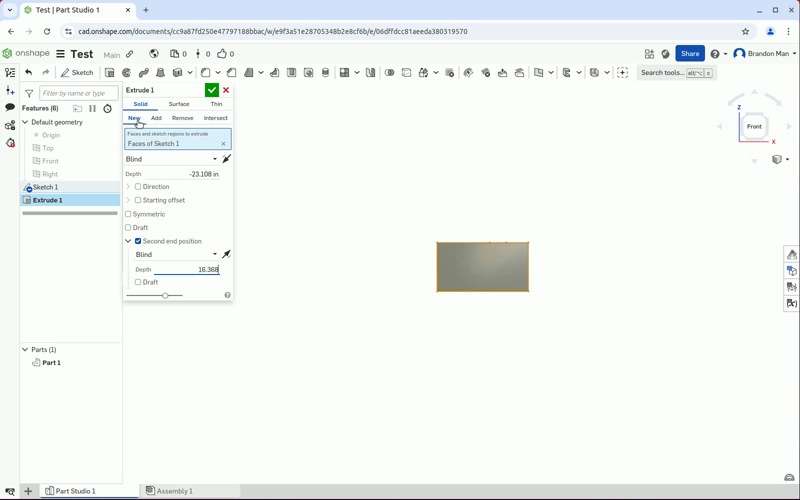
key(enter)
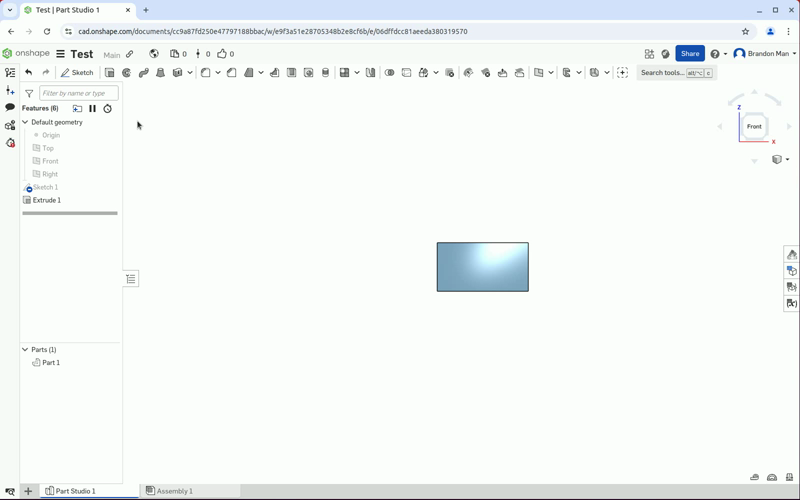
key(shift+h)
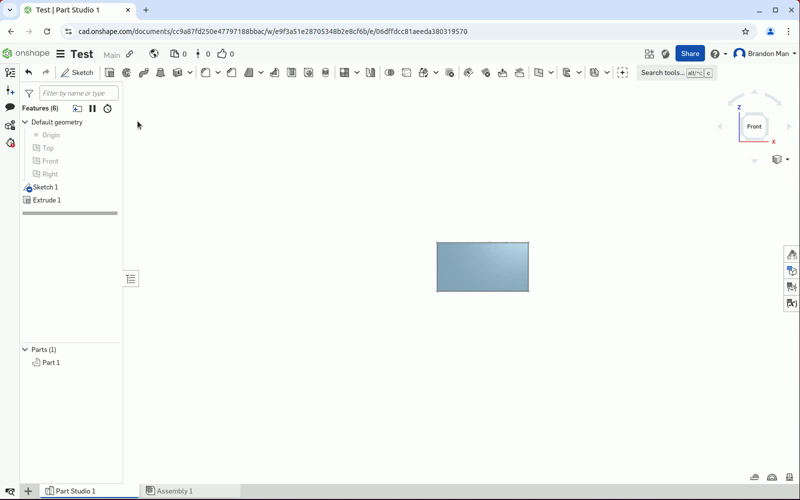
key(shift+h)
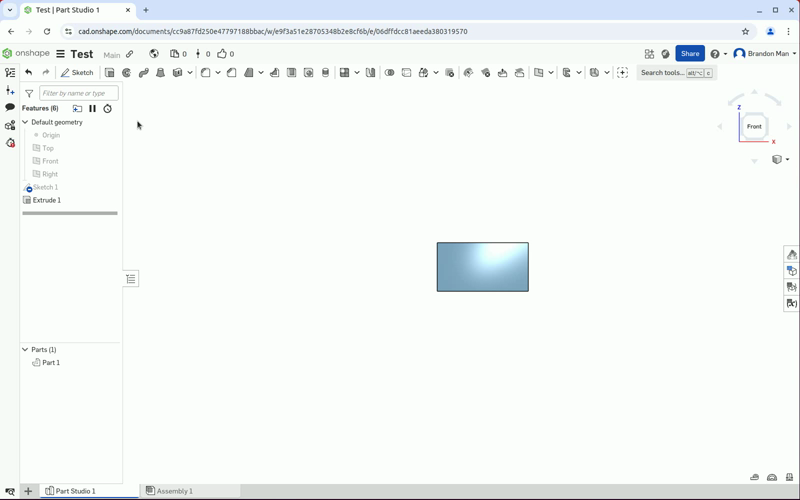
mouse_move(73, 189)
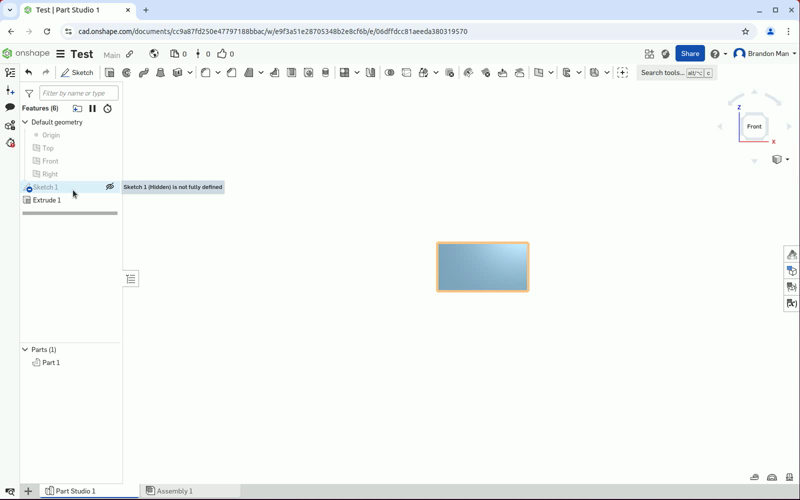
click(73, 189)
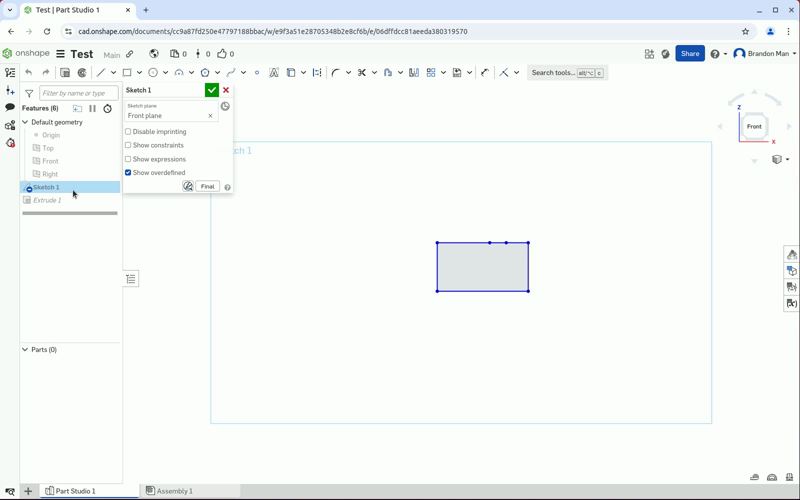
mouse_move(229, 92)
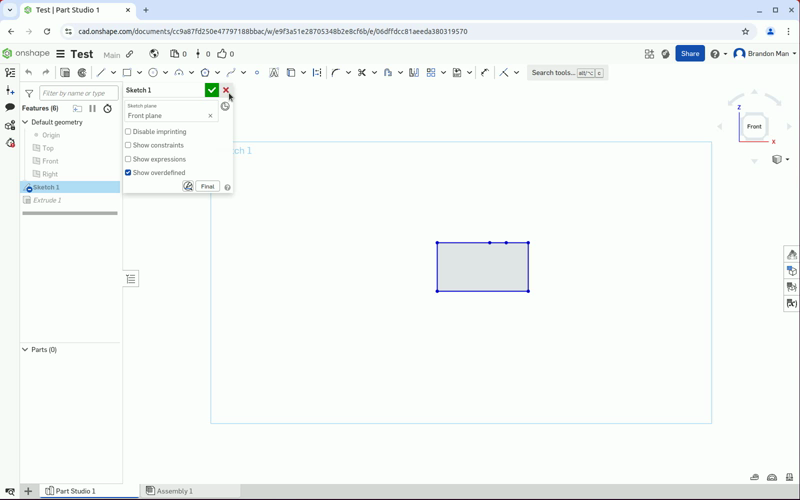
click(229, 92)
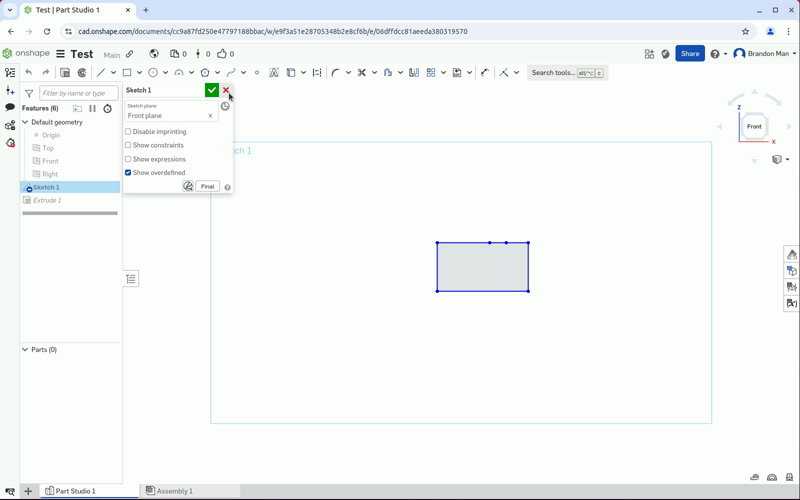
key(shift+s)
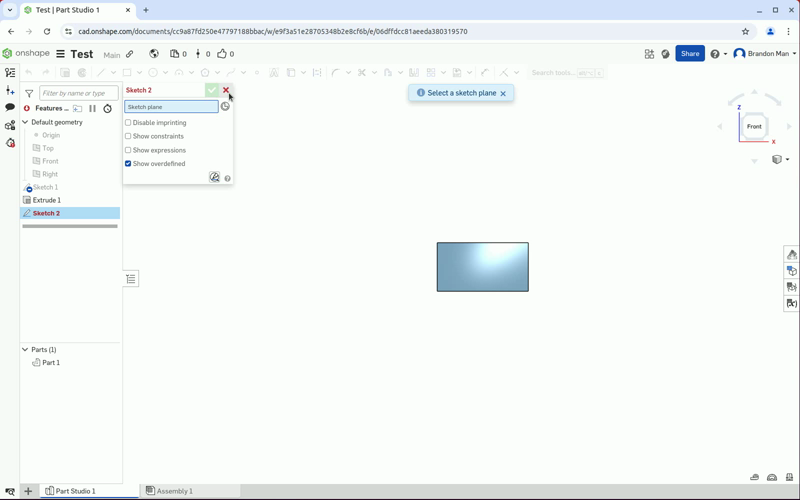
mouse_move(73, 163)
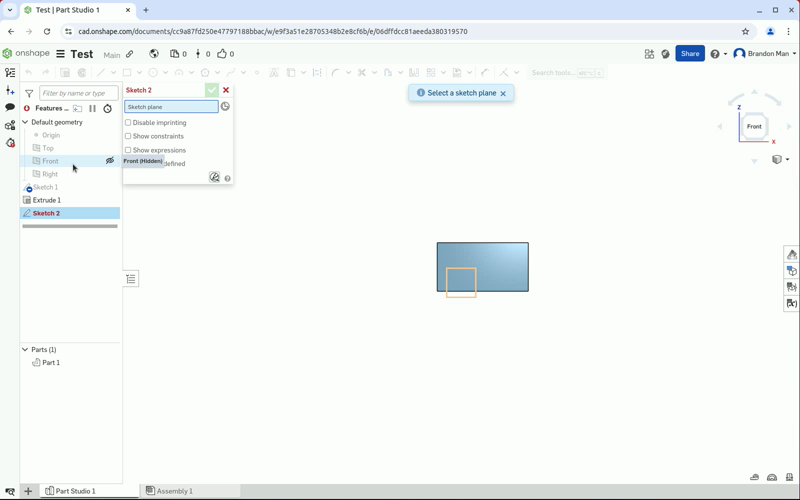
click(73, 163)
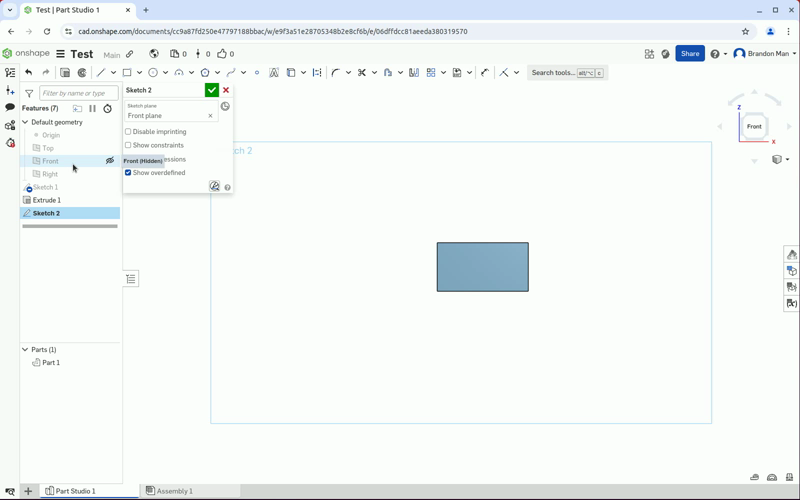
mouse_move(73, 352)
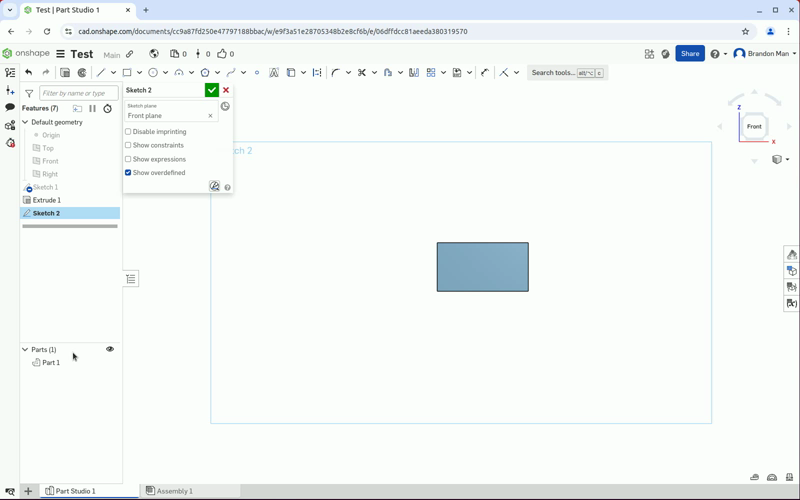
key(y)
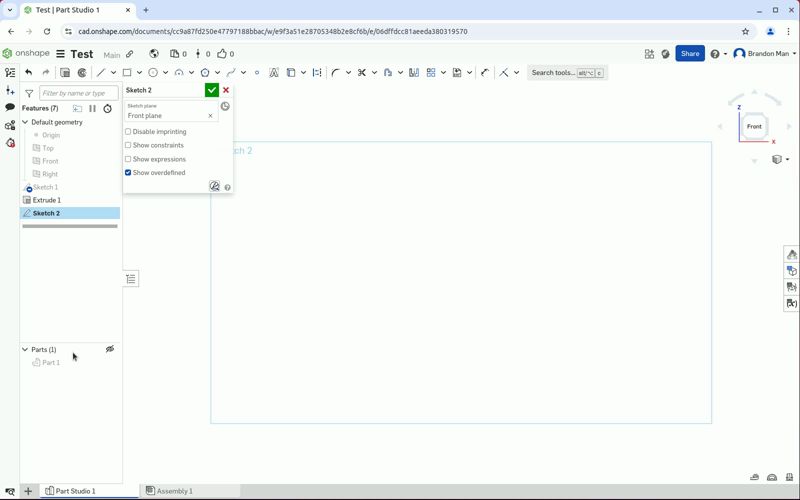
key(l)
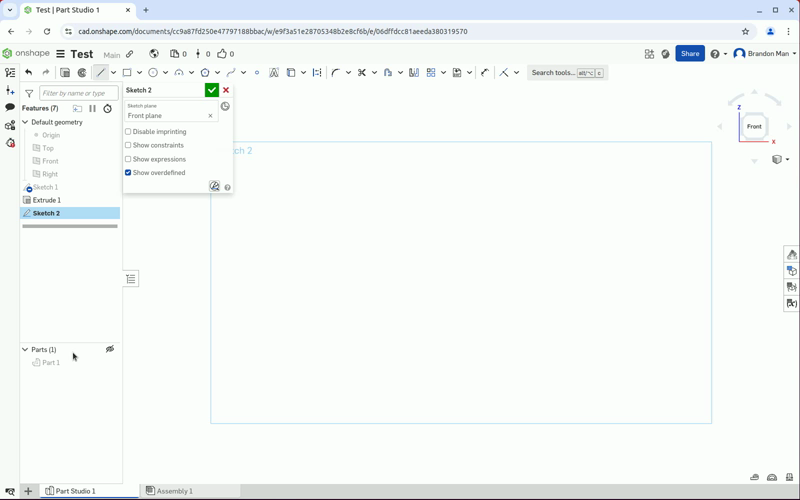
key_down(shift)
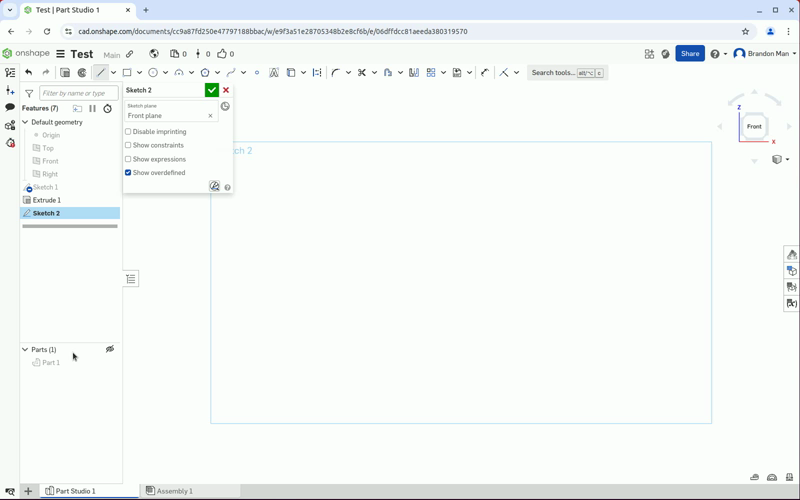
mouse_move(489, 243)
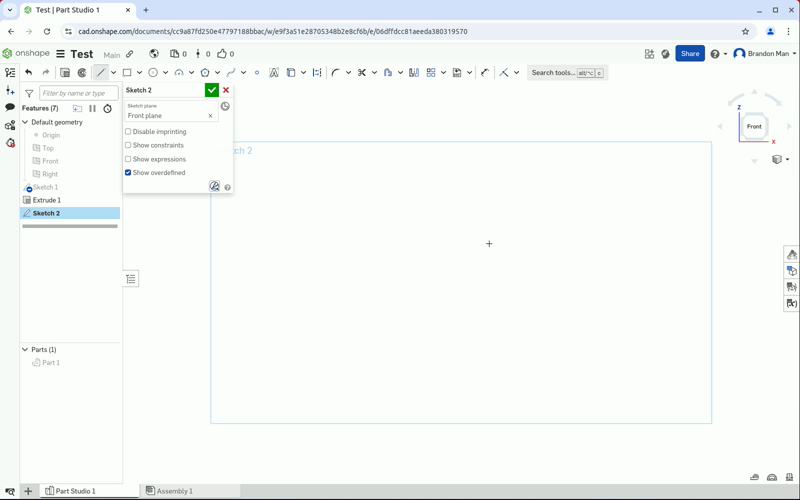
click(489, 243)
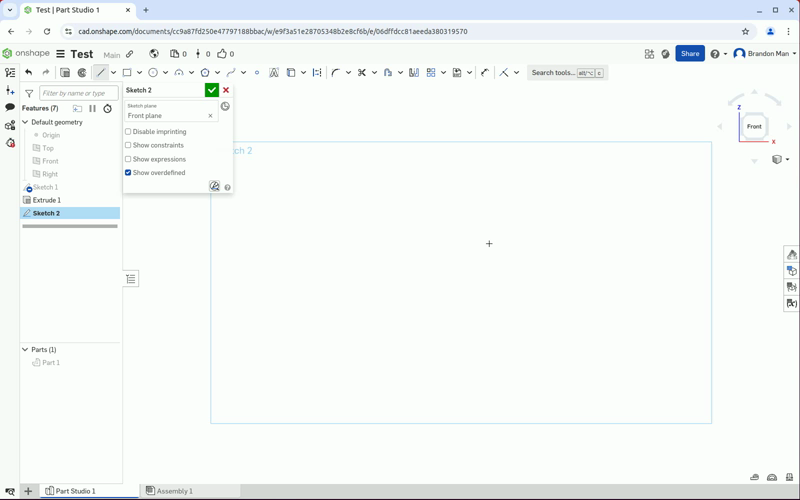
key_up(shift)
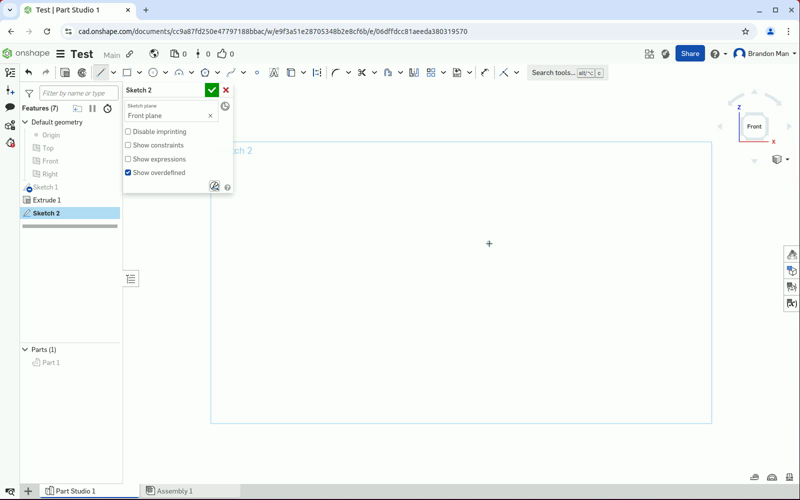
key_down(shift)
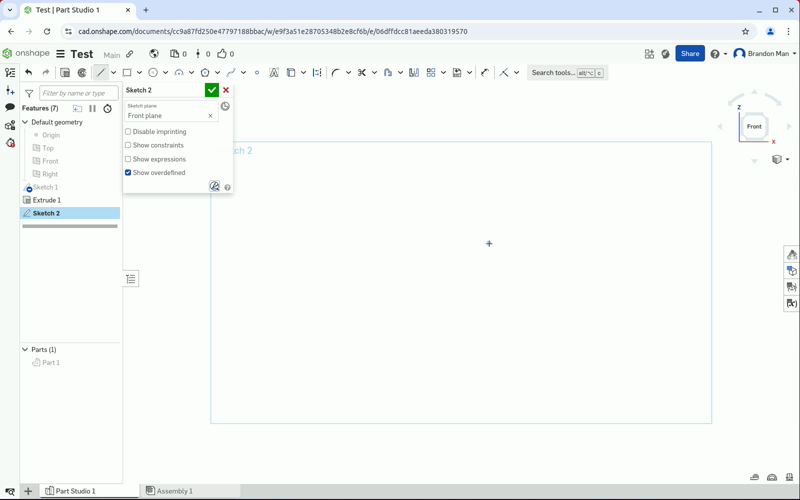
mouse_move(519, 243)
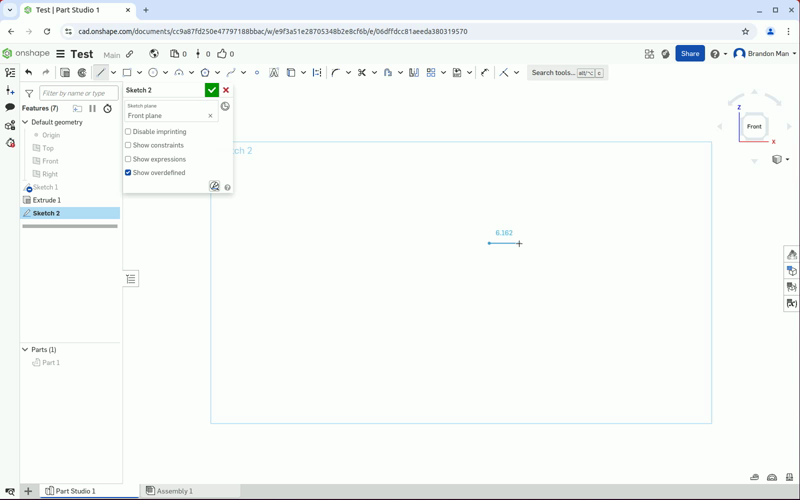
mouse_move(505, 243)
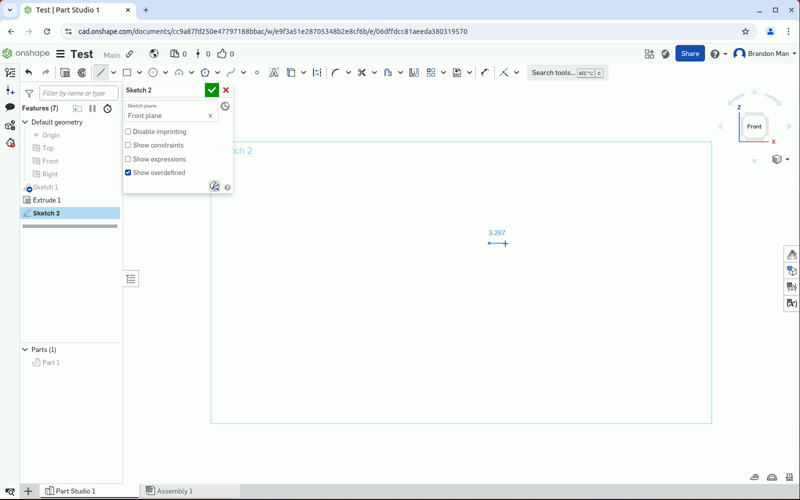
click(505, 243)
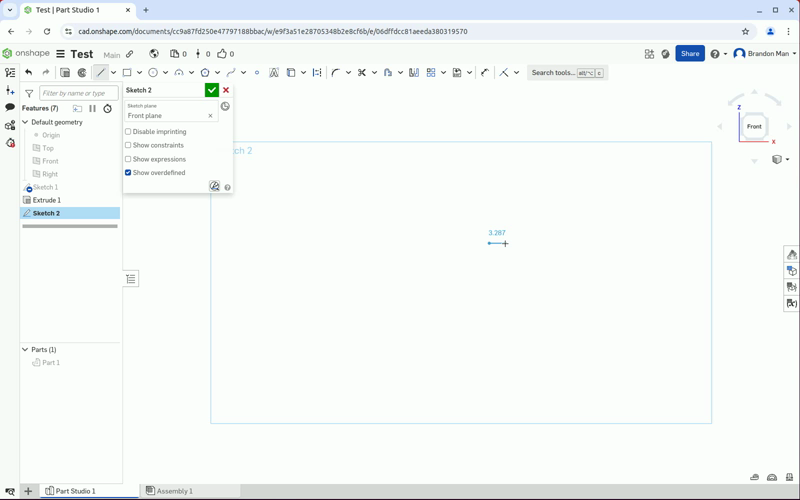
key_up(shift)
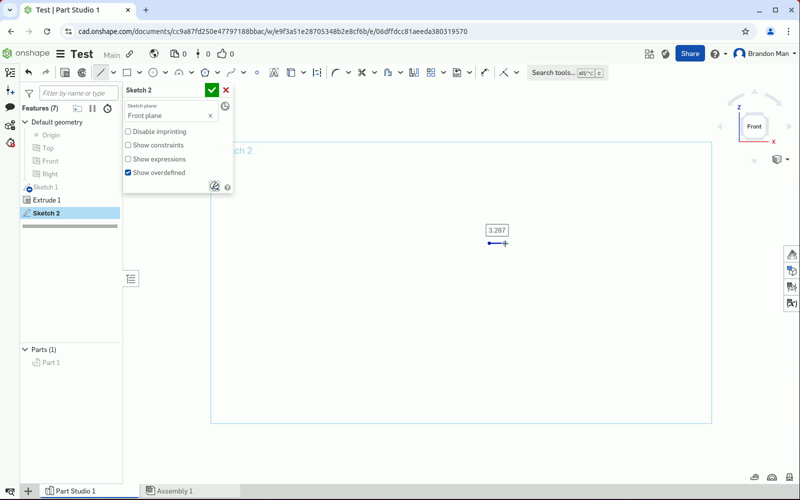
key_down(shift)
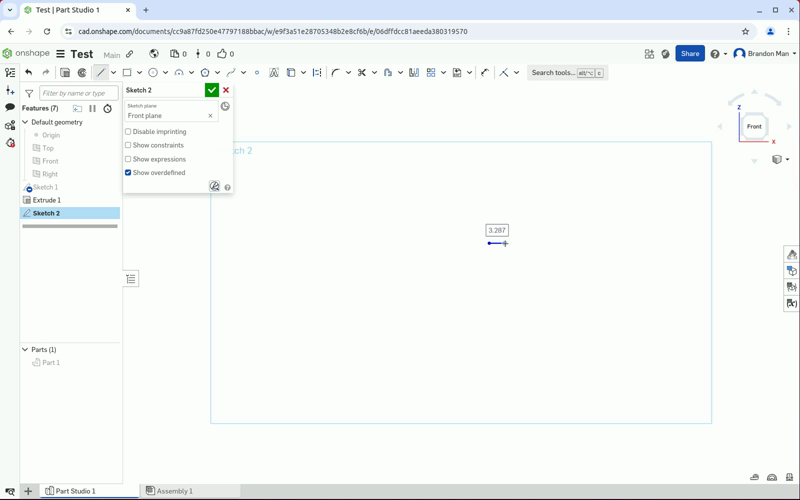
mouse_move(535, 243)
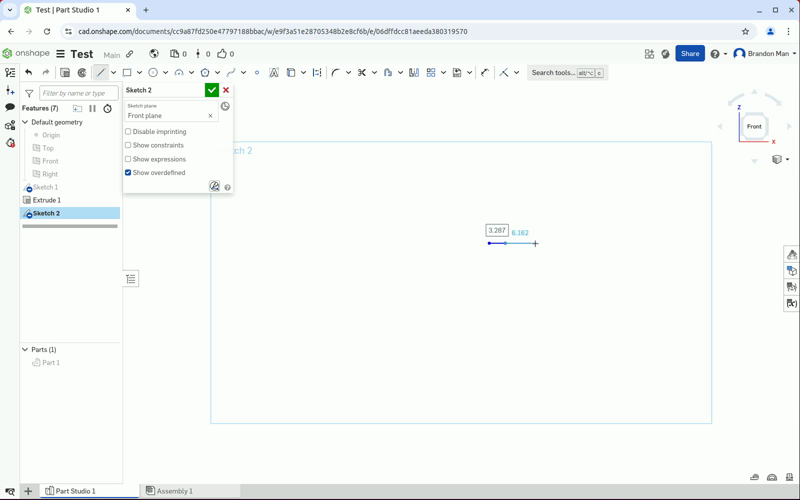
mouse_move(505, 227)
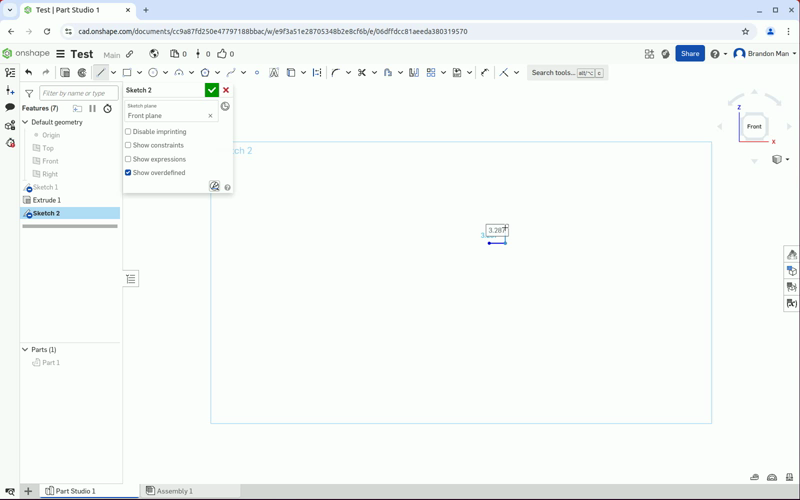
click(505, 227)
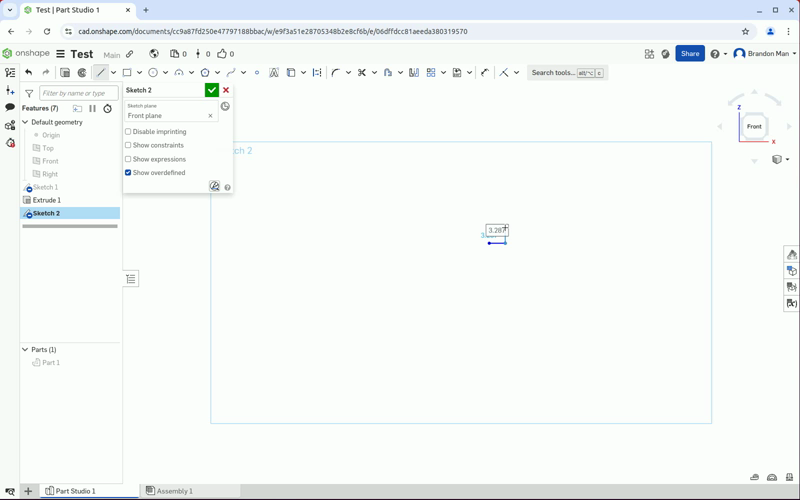
key_up(shift)
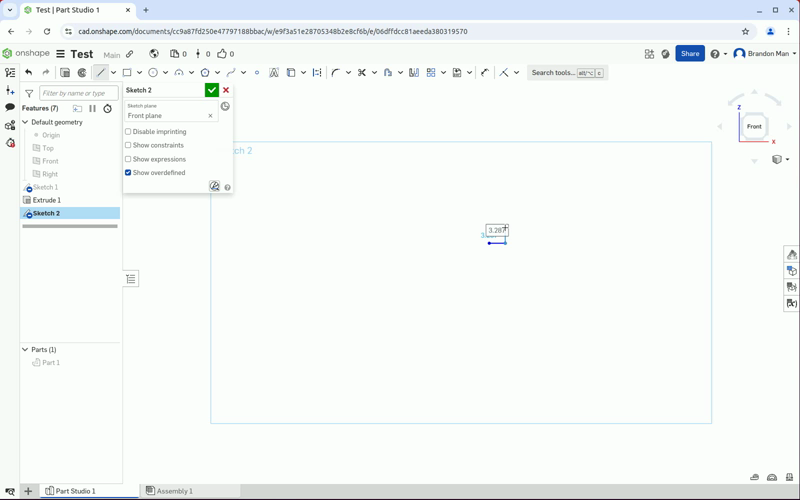
key_down(shift)
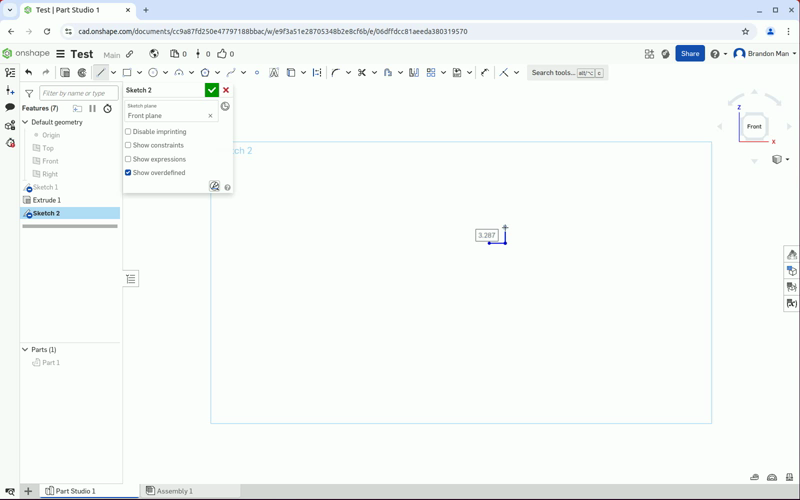
mouse_move(535, 227)
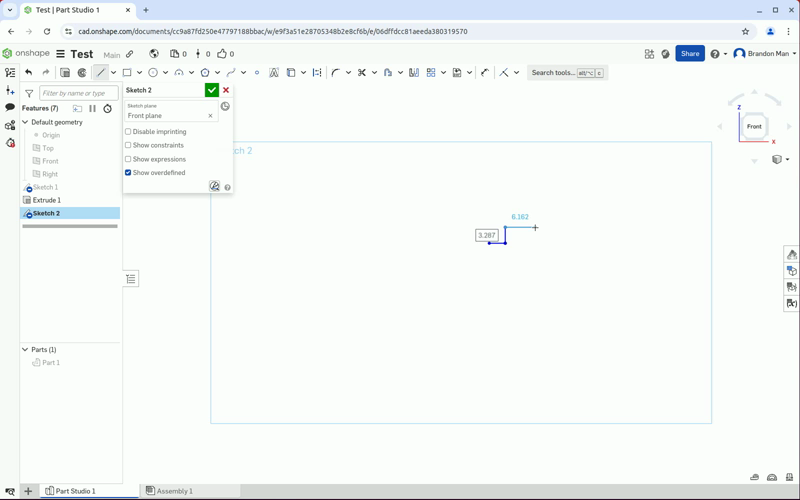
mouse_move(489, 227)
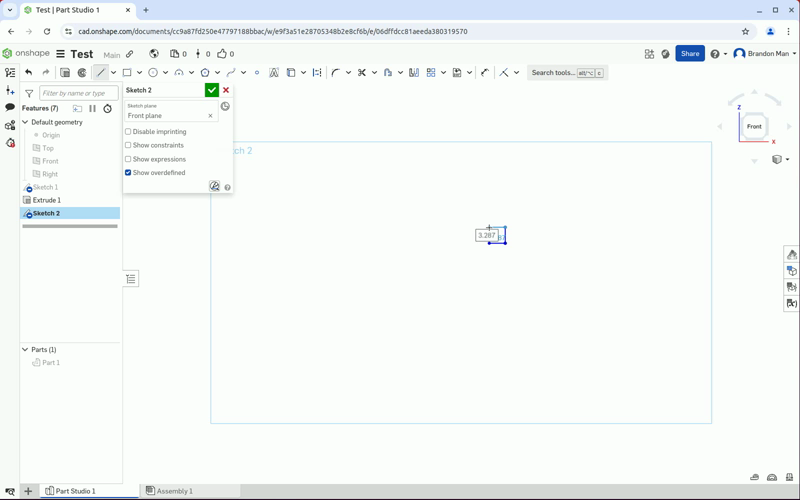
click(489, 227)
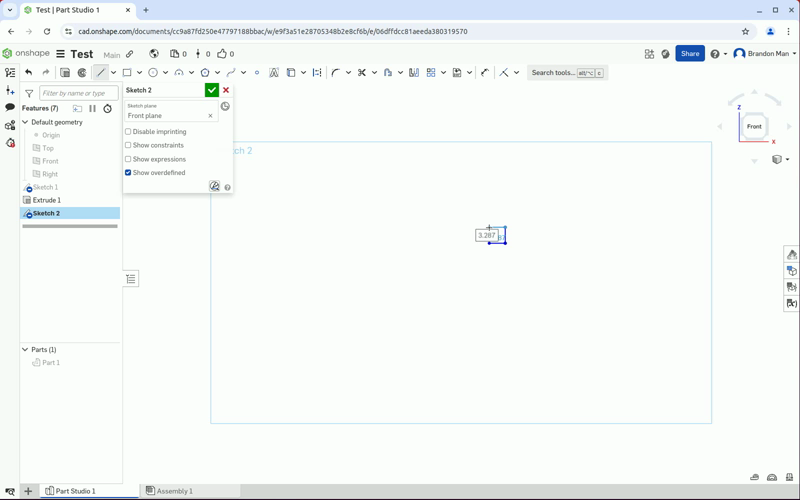
key_up(shift)
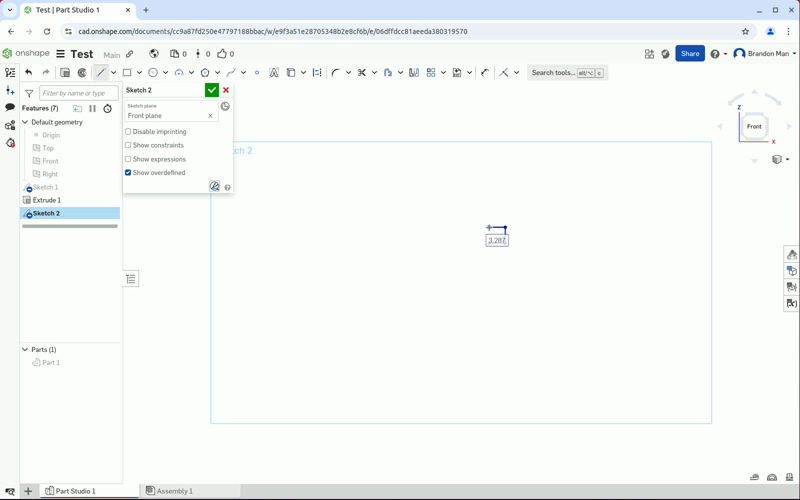
mouse_move(519, 227)
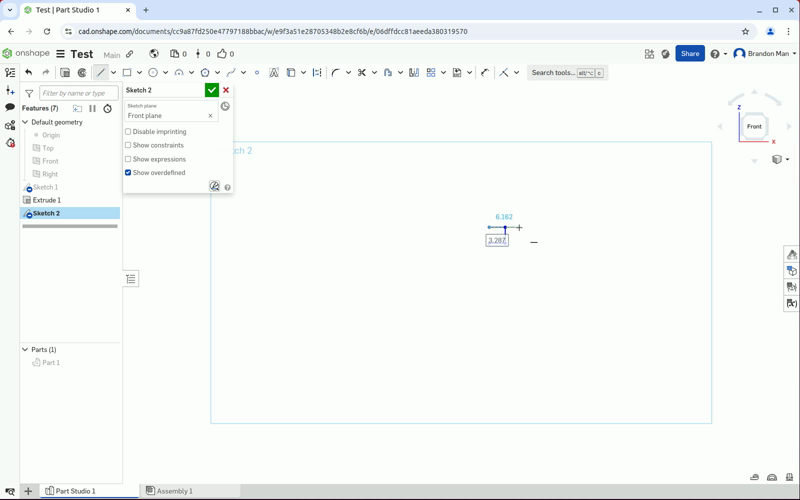
key_down(shift)
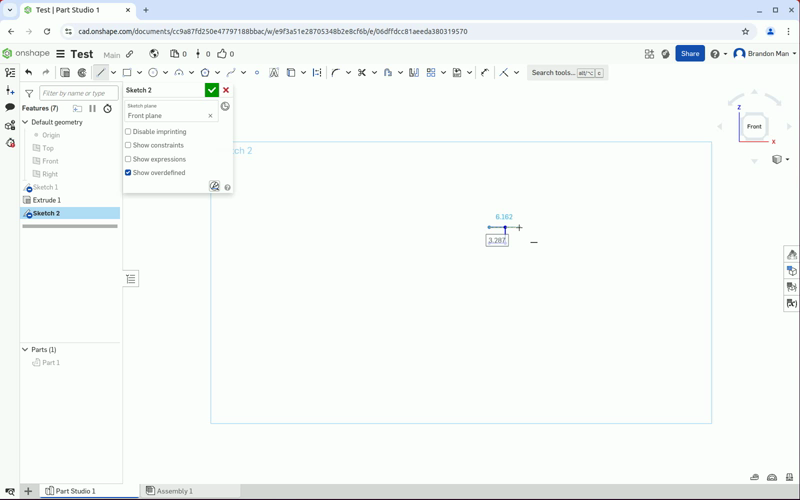
mouse_move(489, 243)
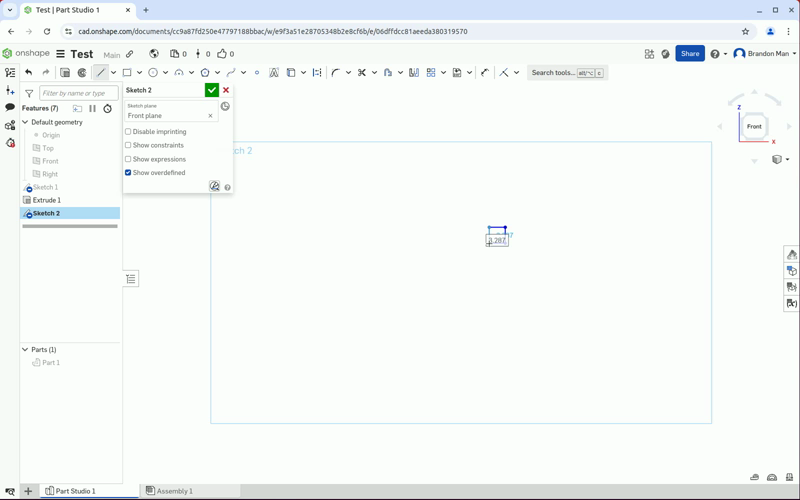
key_up(shift)
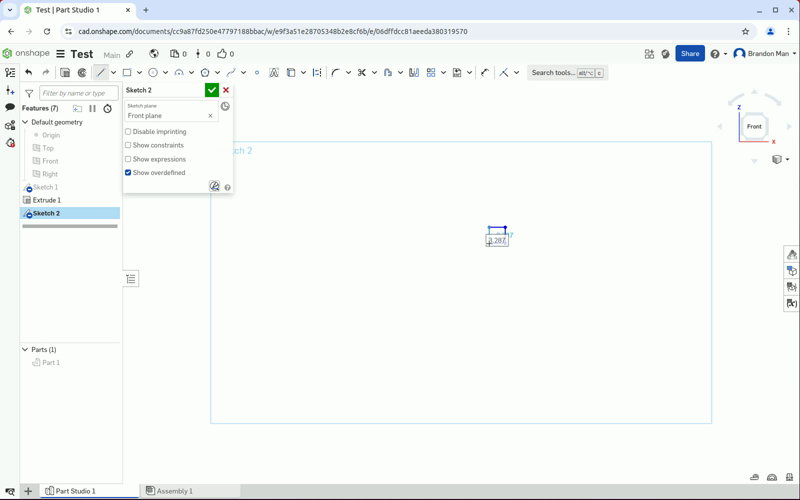
click(489, 243)
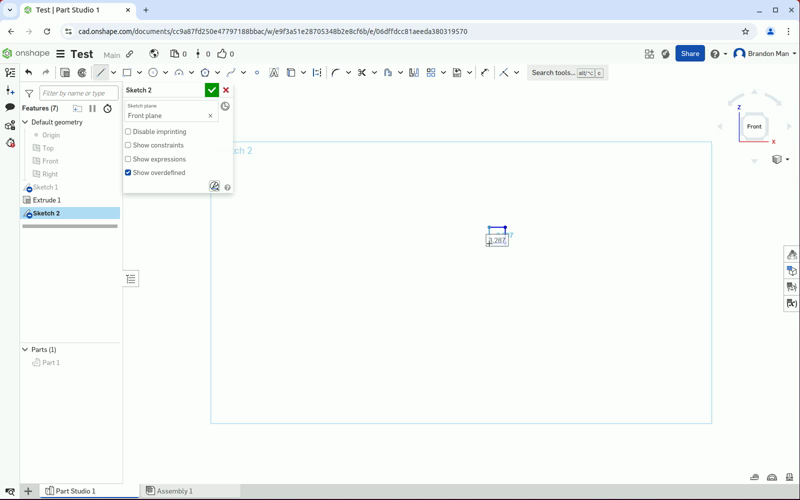
key(esc)
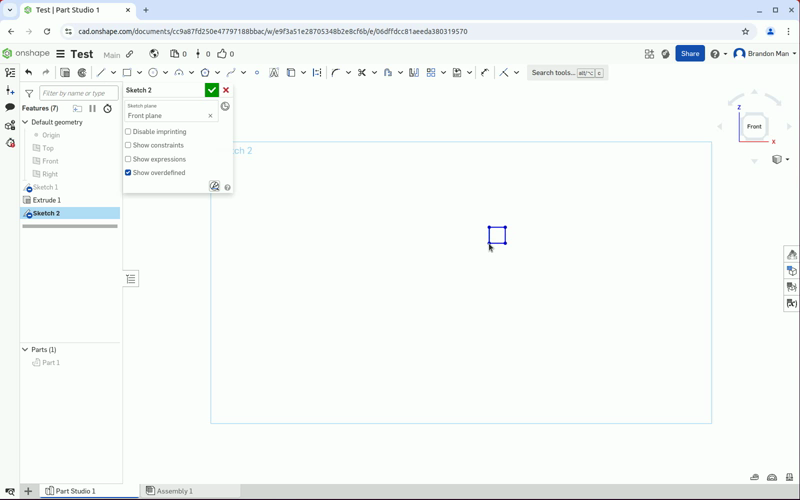
mouse_move(489, 240)
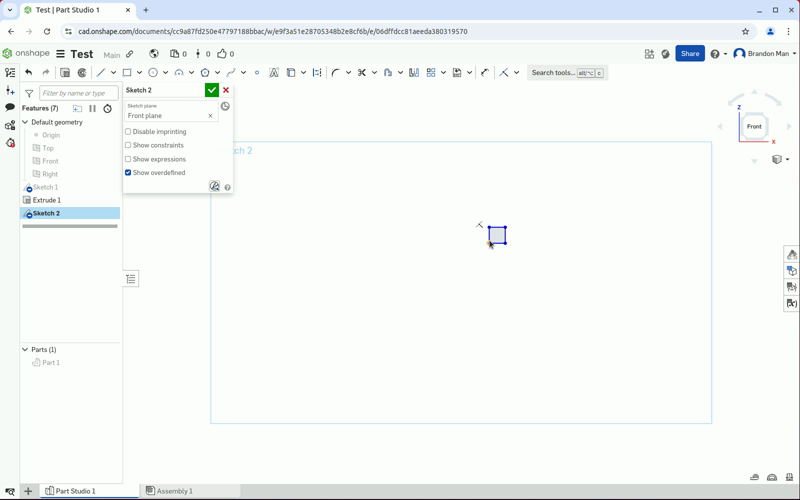
scroll(6)
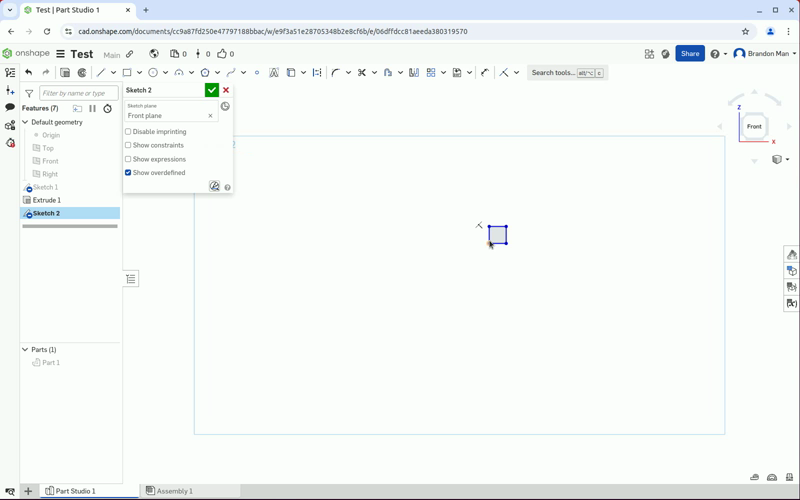
scroll(6)
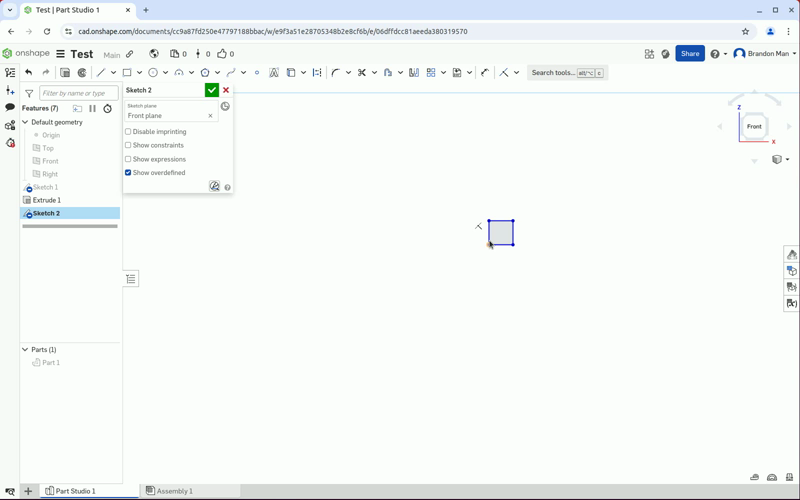
scroll(6)
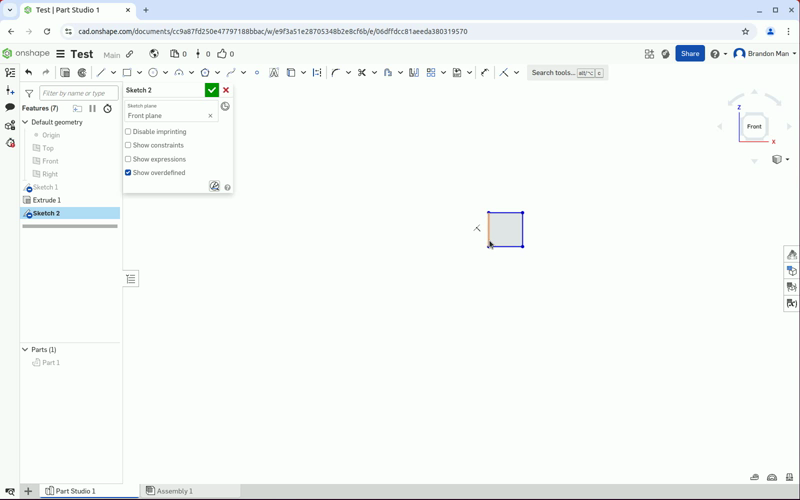
scroll(6)
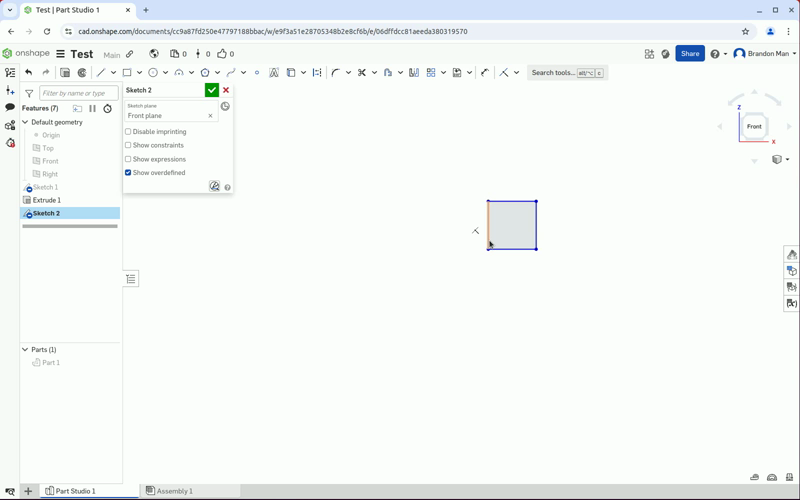
scroll(6)
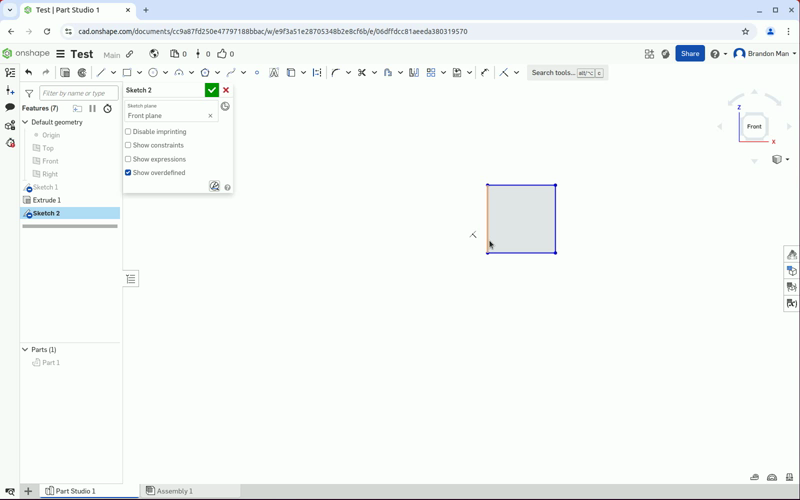
scroll(6)
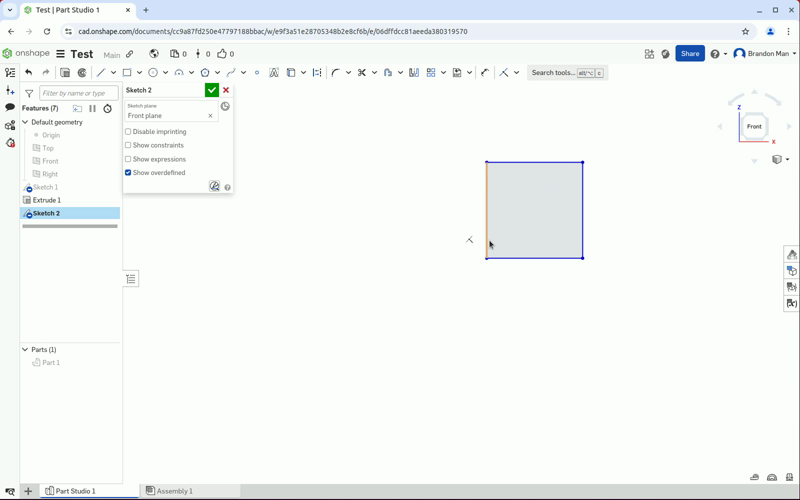
scroll(6)
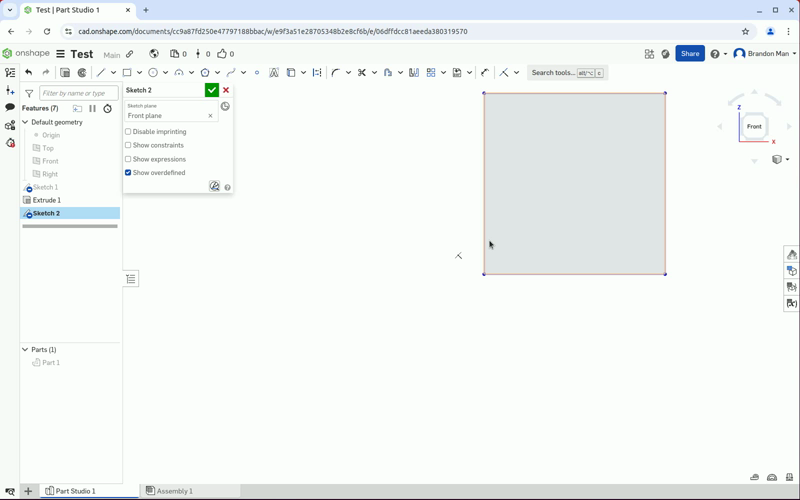
click(489, 240)
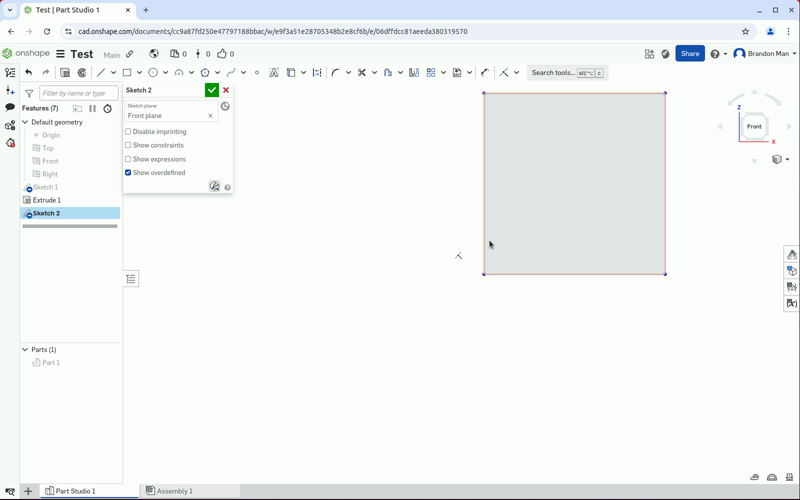
scroll(-6)
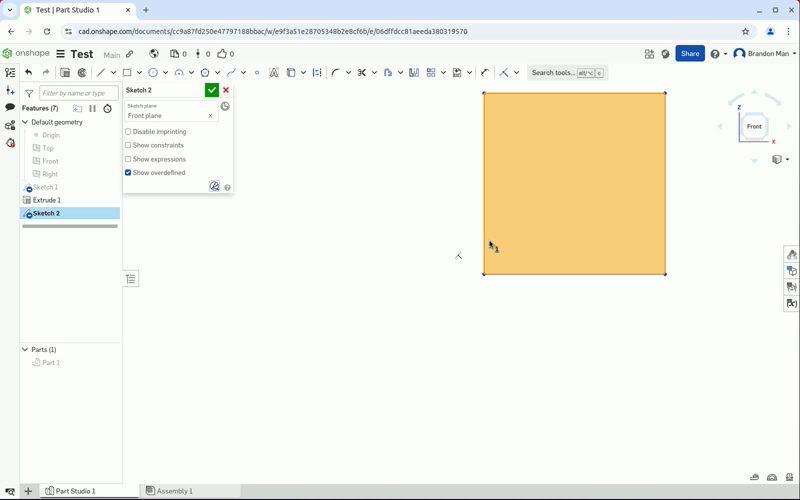
scroll(-6)
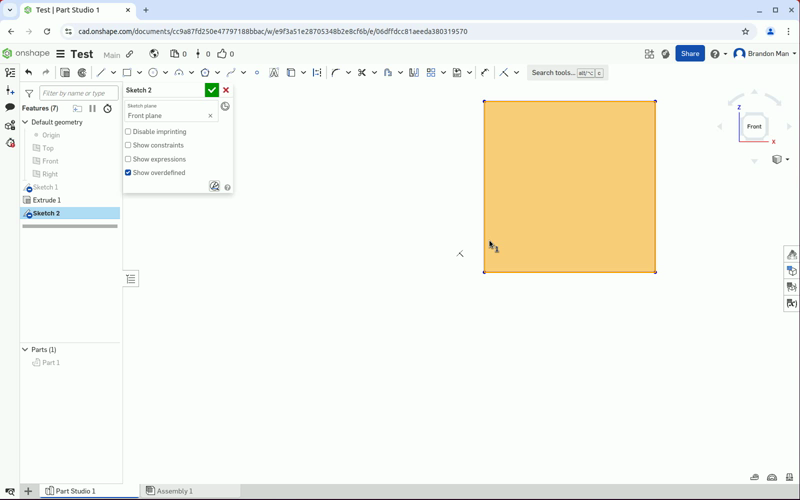
scroll(-6)
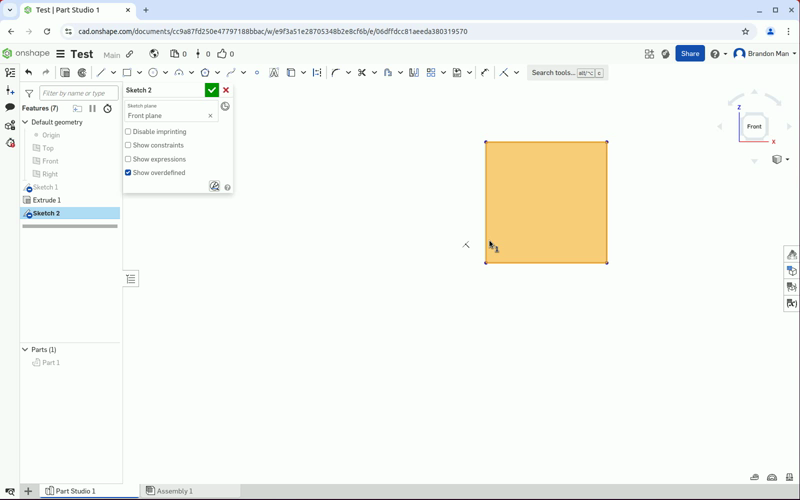
scroll(-6)
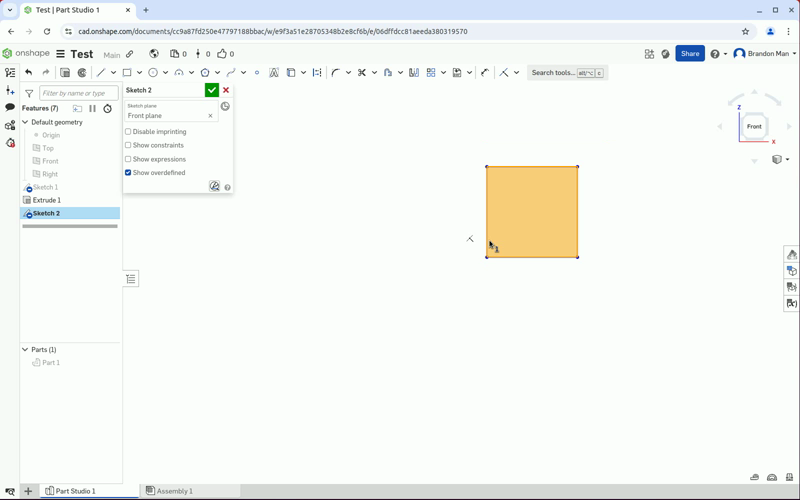
scroll(-6)
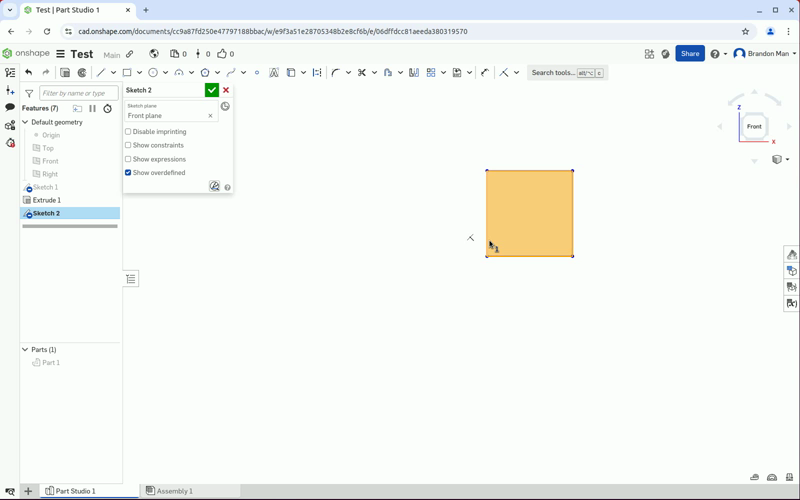
scroll(-6)
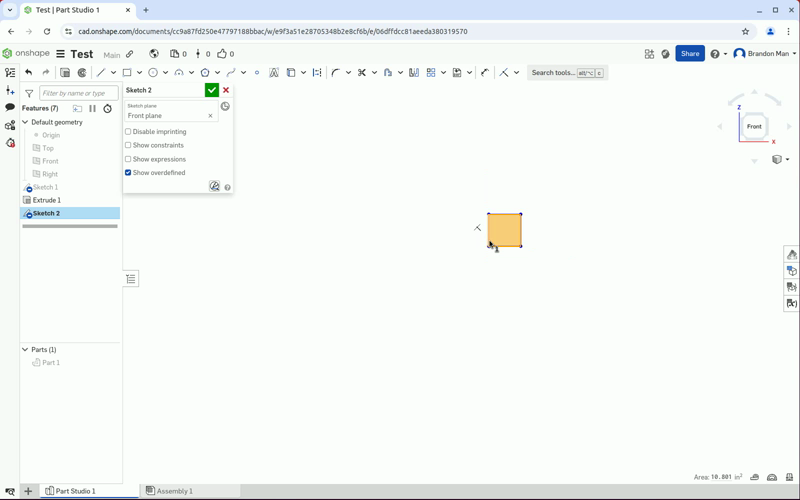
scroll(-6)
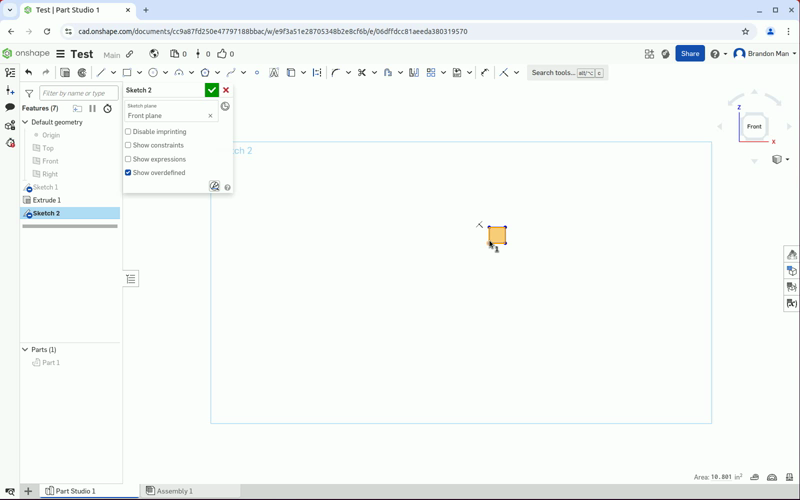
mouse_move(73, 352)
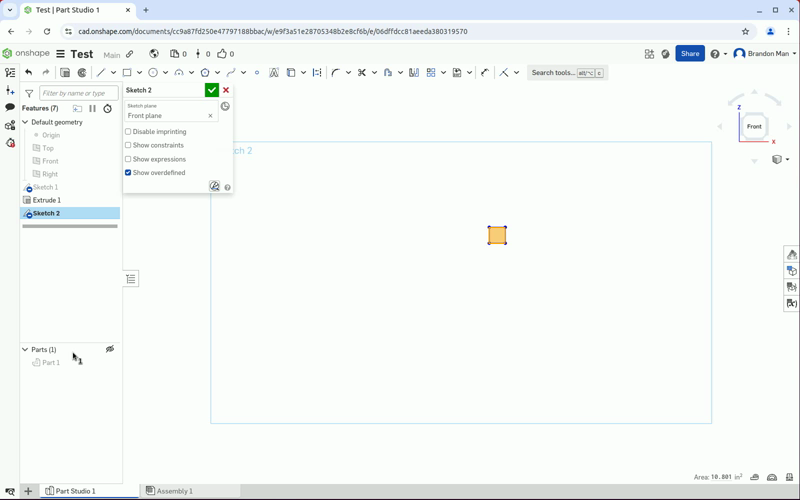
key(shift+y)
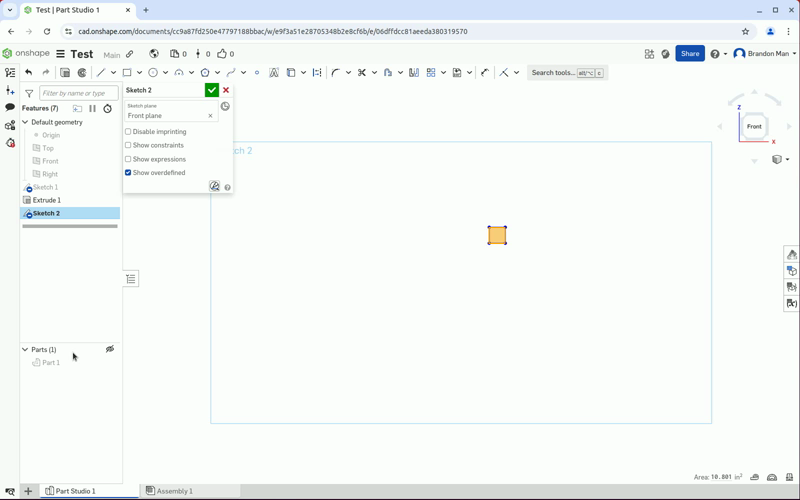
key(shift+e)
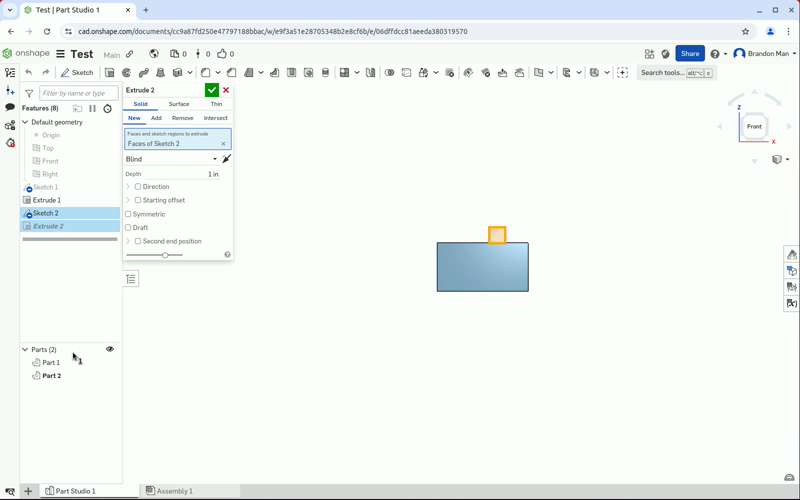
mouse_move(143, 106)
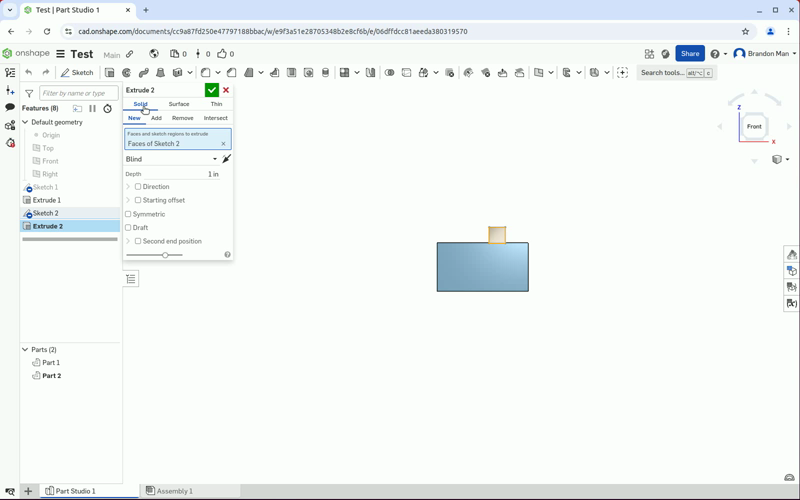
click(143, 106)
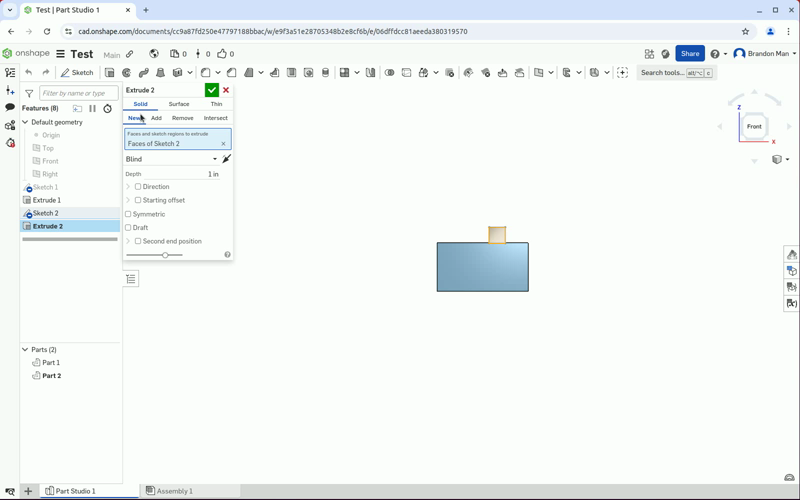
mouse_move(137, 120)
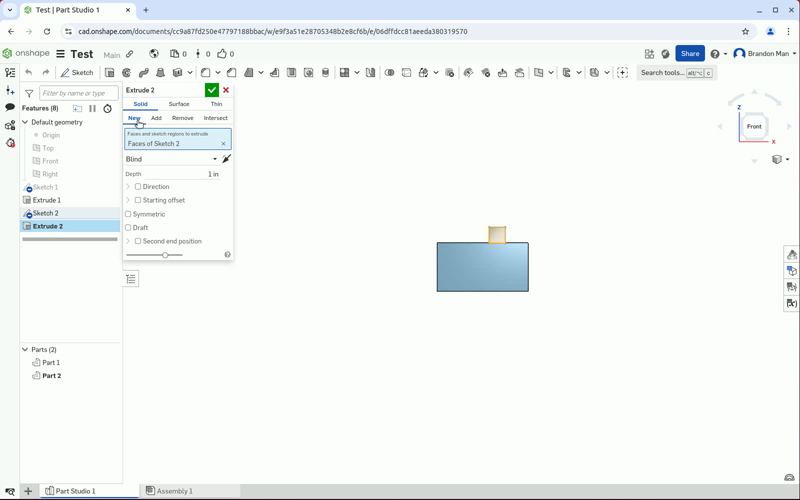
click(137, 120)
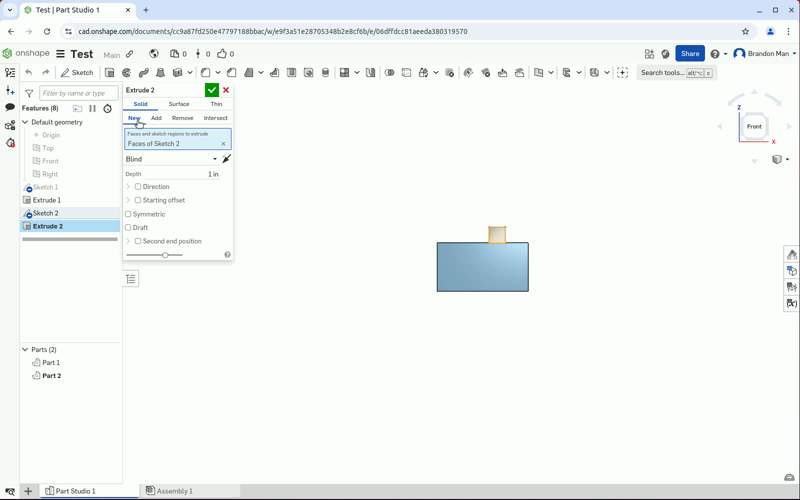
key(tab, 4)
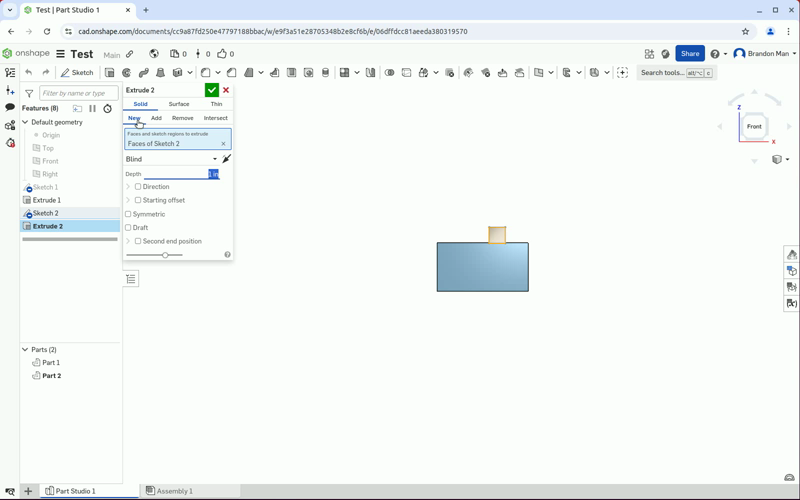
text(-23.108)
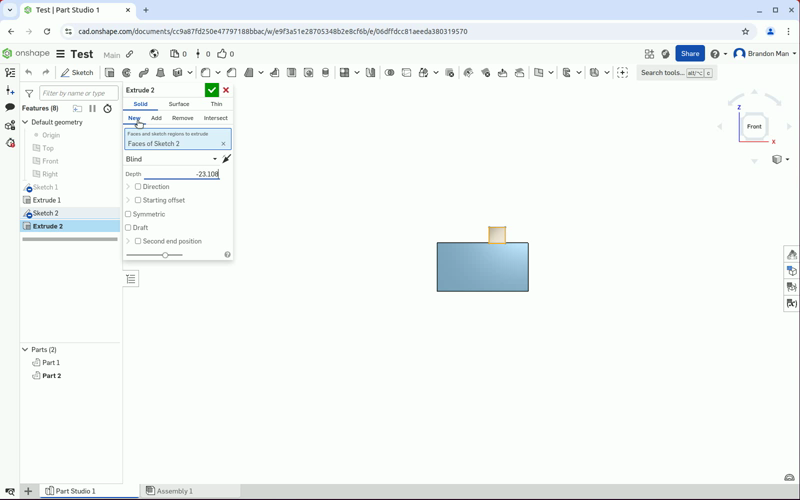
key(tab, 3)
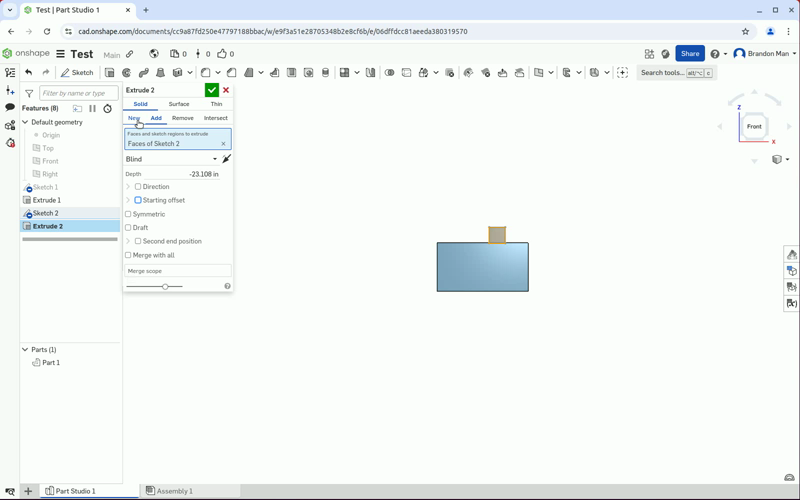
key(tab, 2)
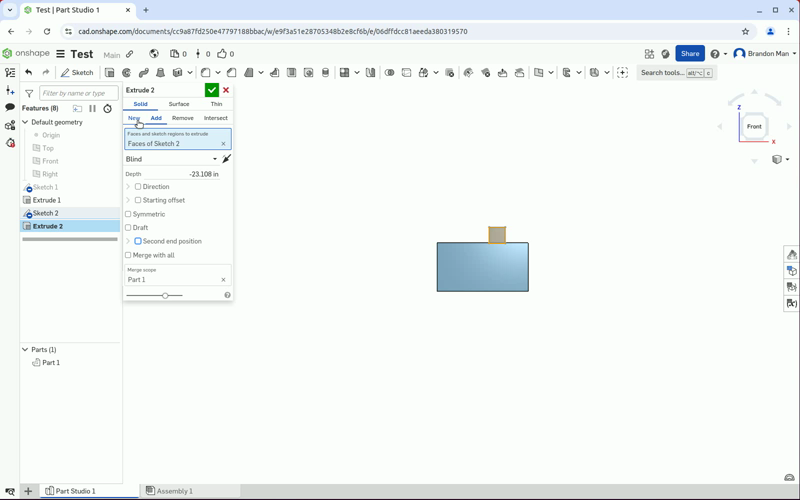
key(space)
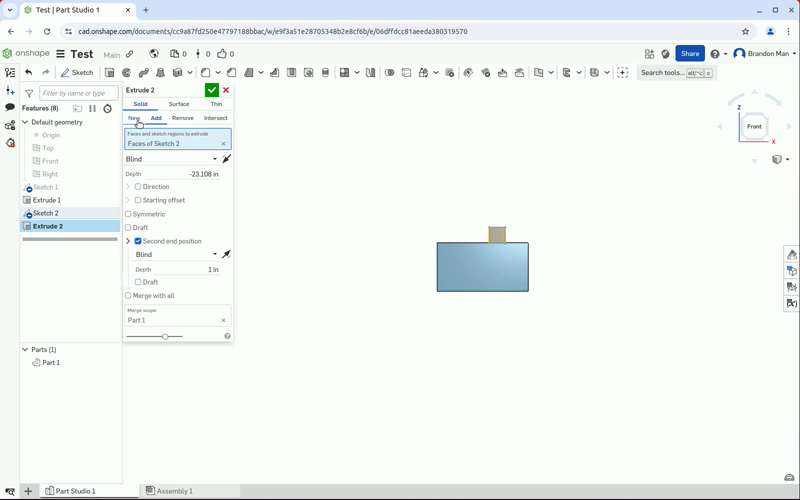
key(tab, 3)
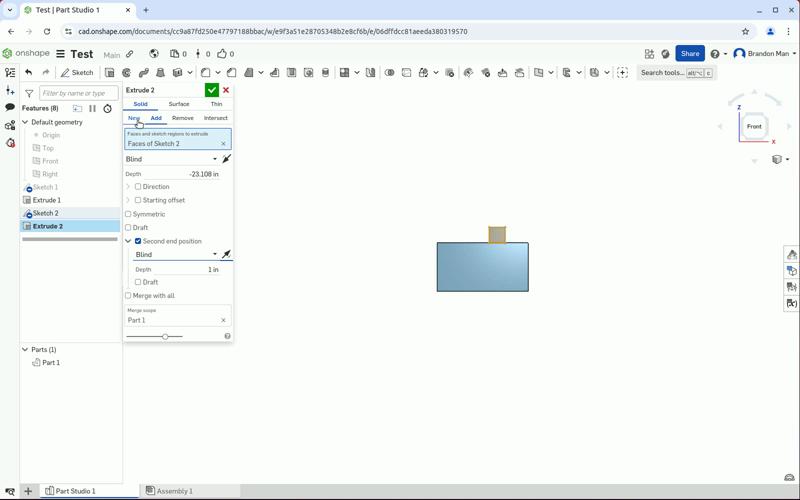
text(16.368)
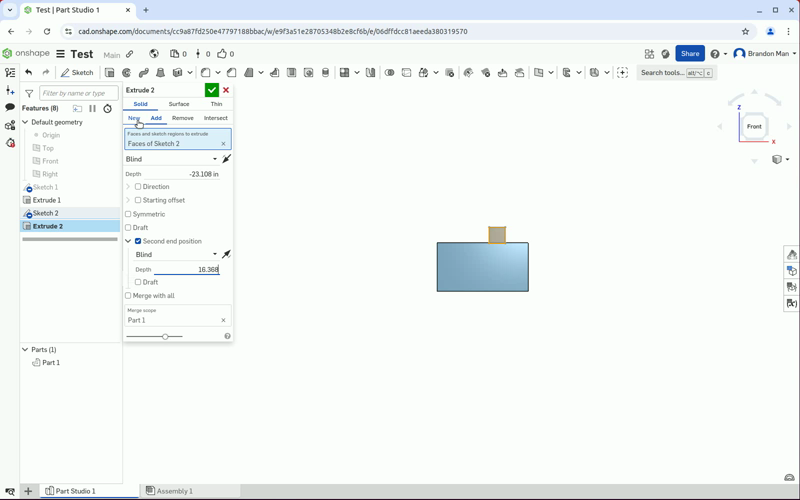
key(enter)
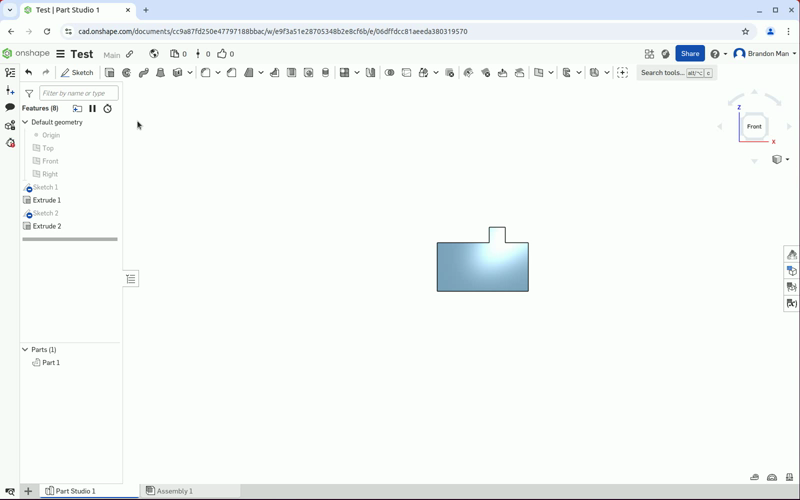
key(shift+h)
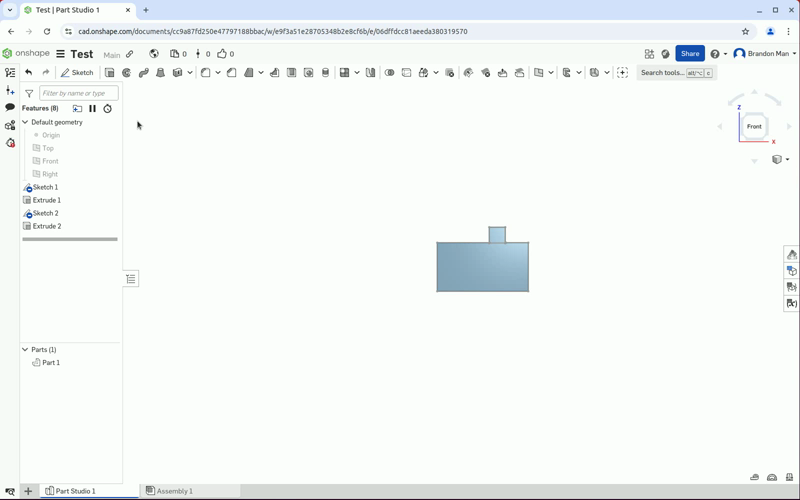
key(shift+h)
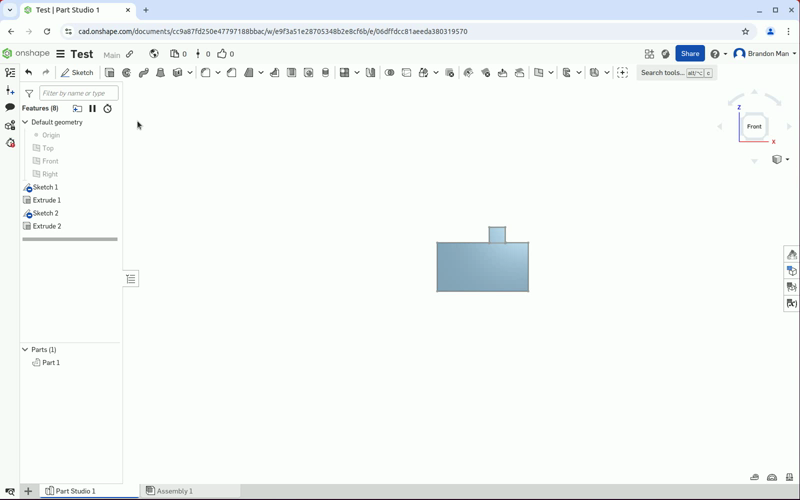
key(shift+7)
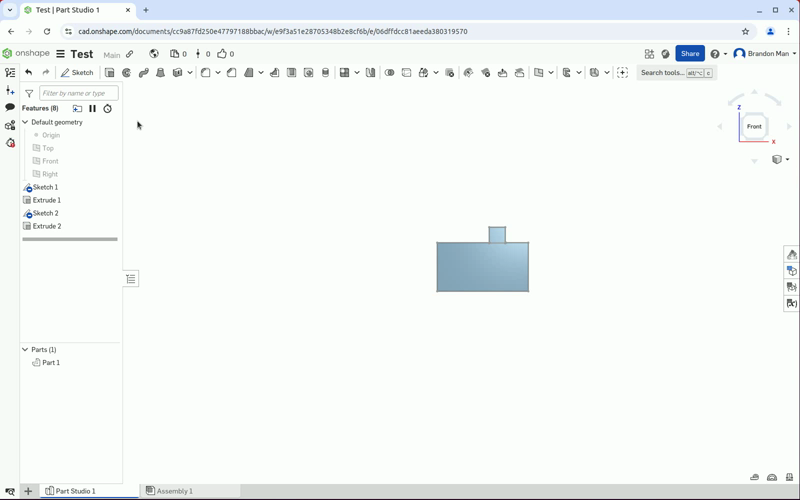
key(left, 2)
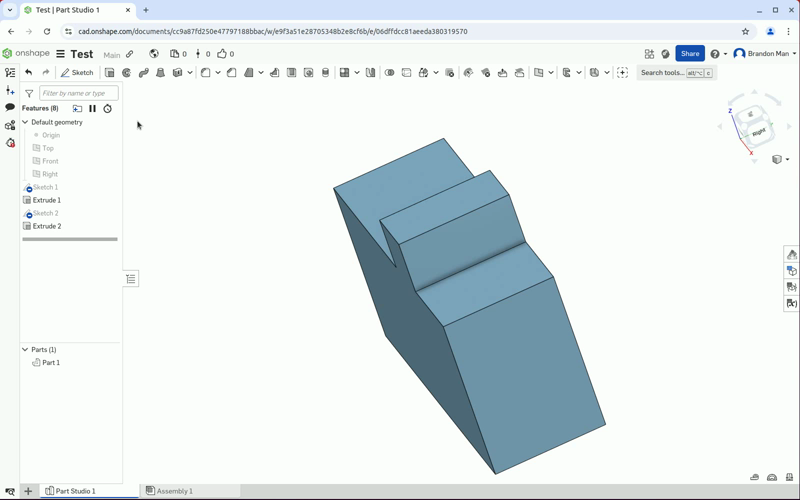
key(down, 2)
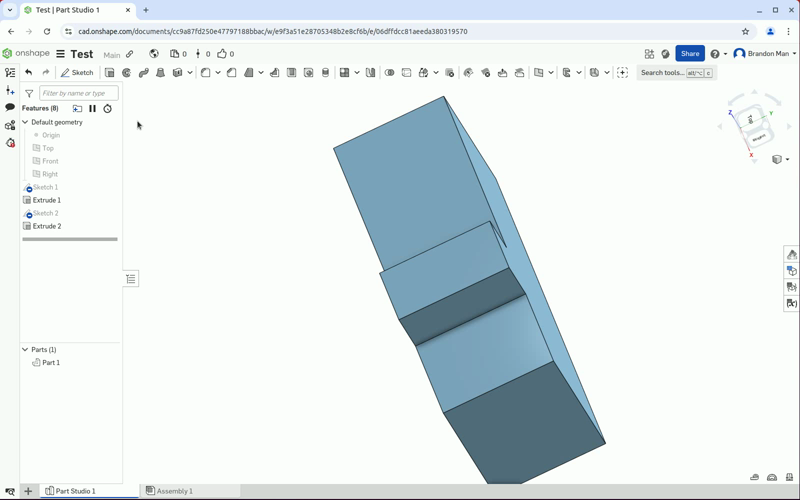
key(up, 2)
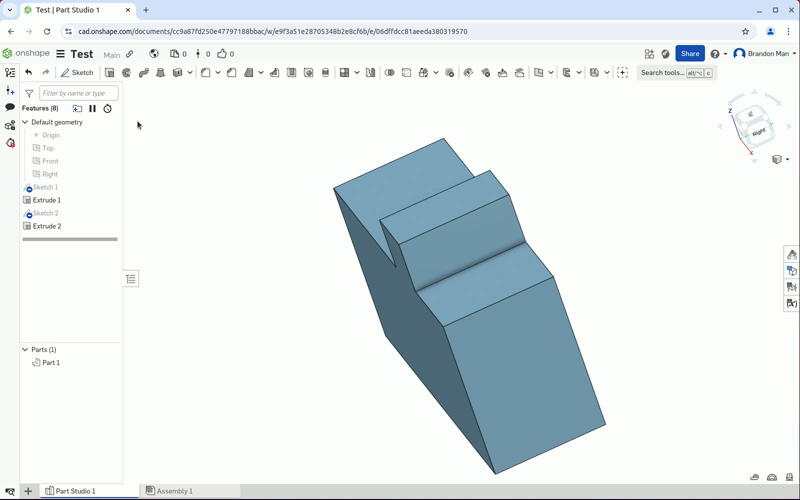
key(right, 2)
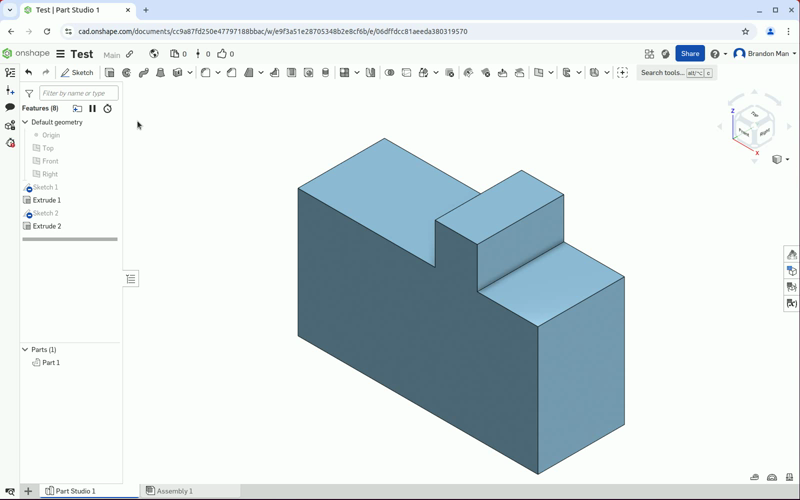
mouse_move(73, 189)
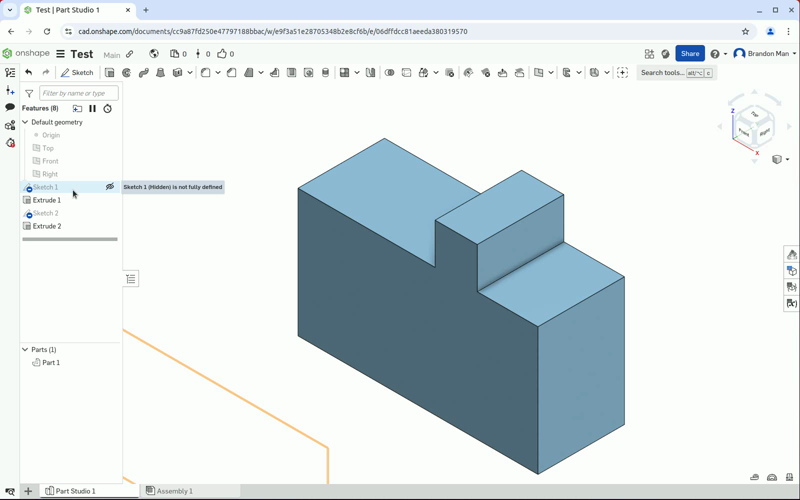
click(73, 189)